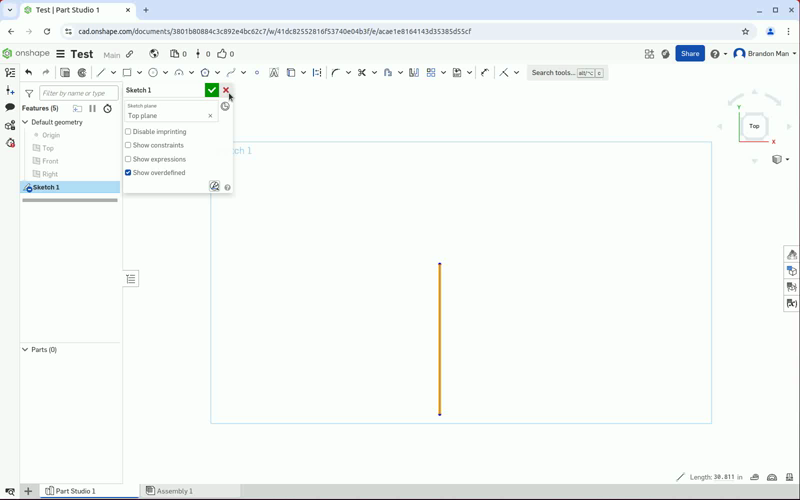
key(shift+h)
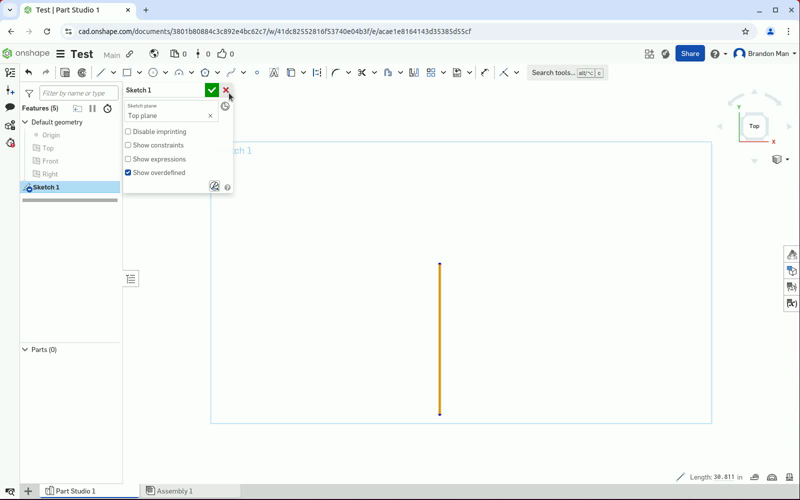
key(shift+s)
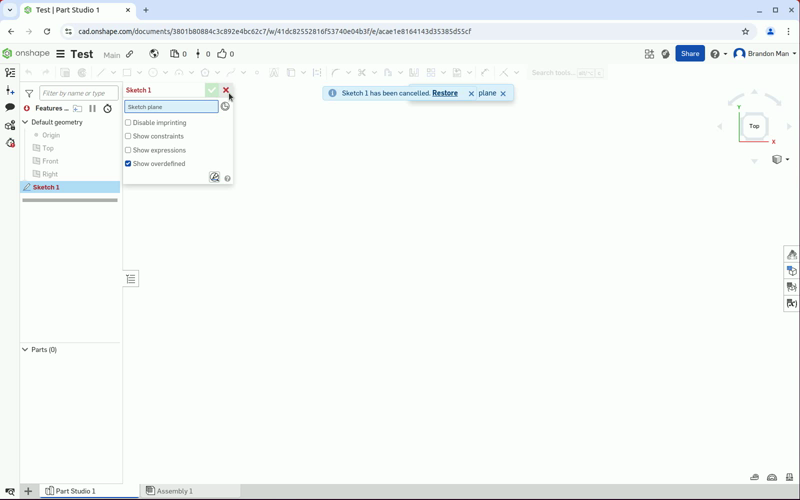
mouse_move(73, 150)
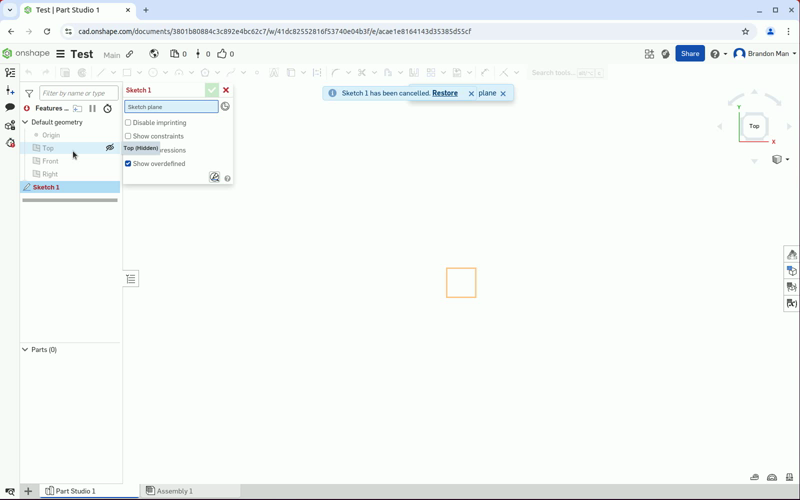
click(73, 150)
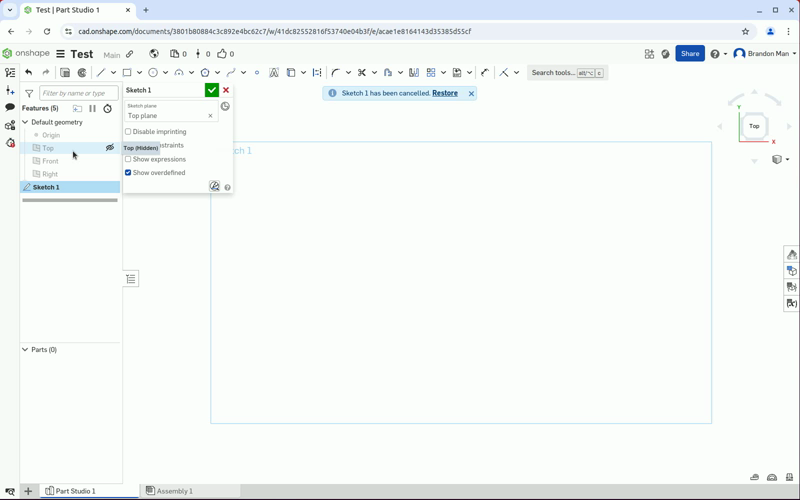
mouse_move(73, 352)
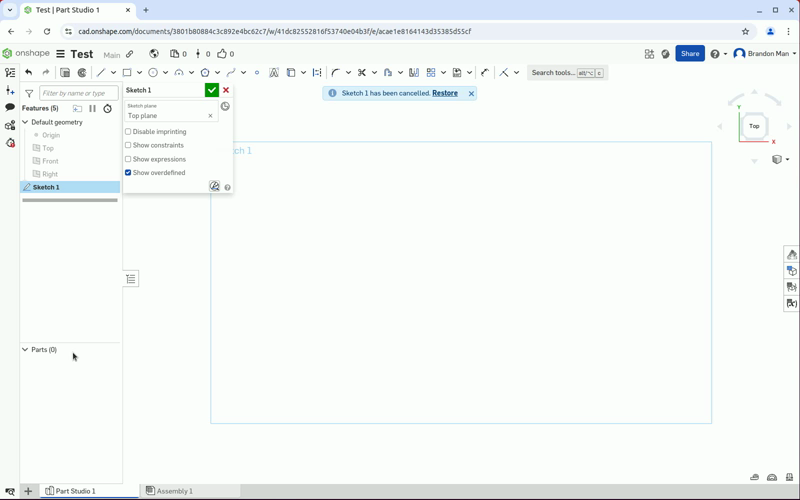
key(y)
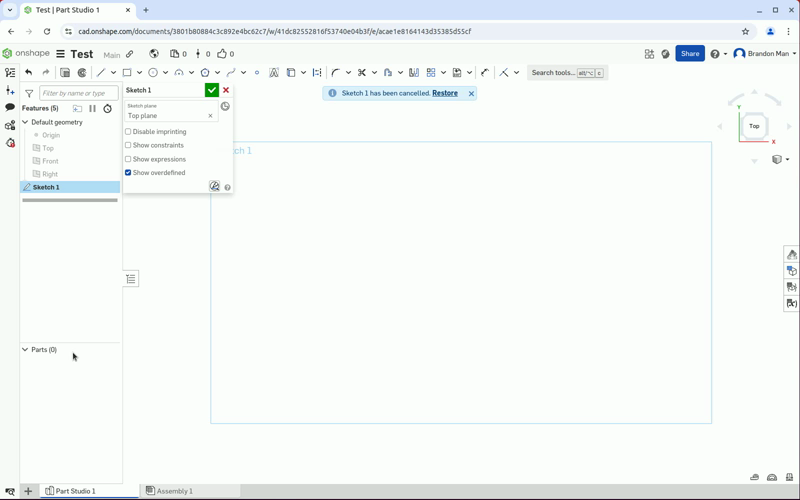
key(l)
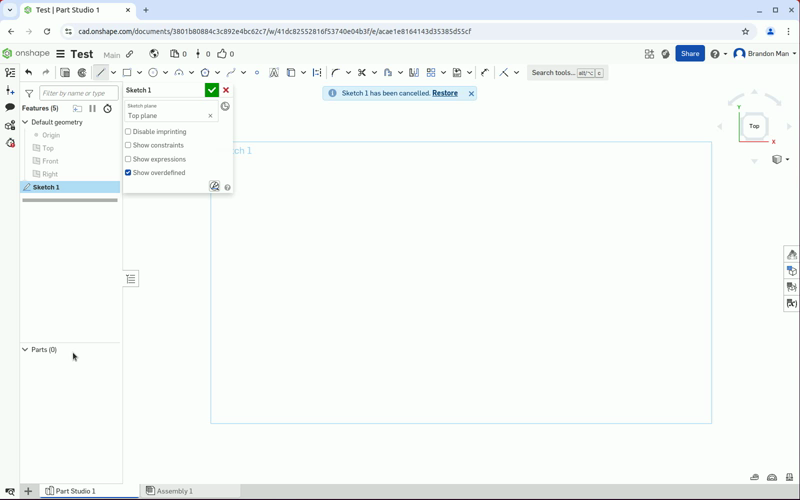
key_down(shift)
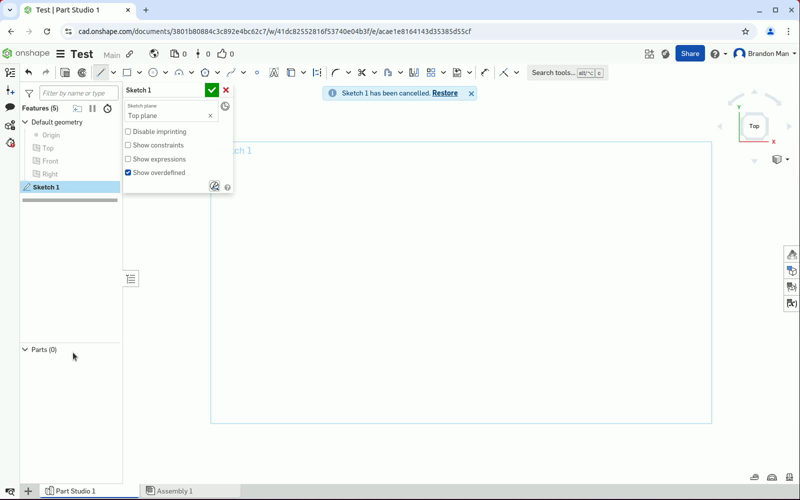
mouse_move(460, 353)
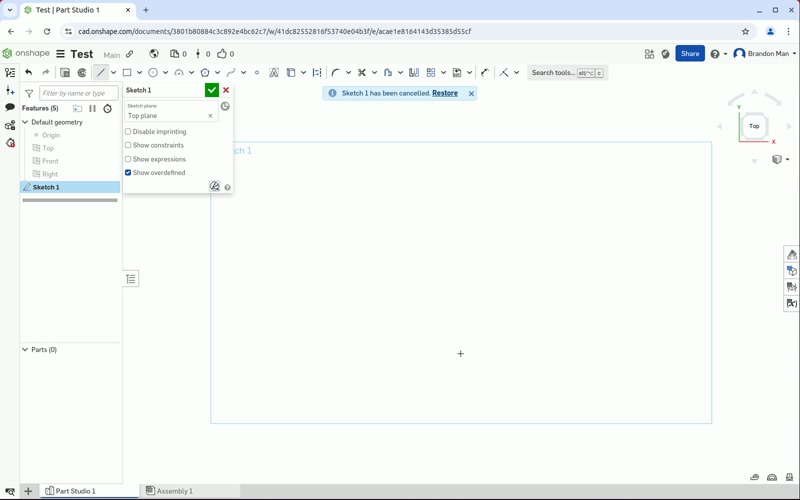
click(460, 353)
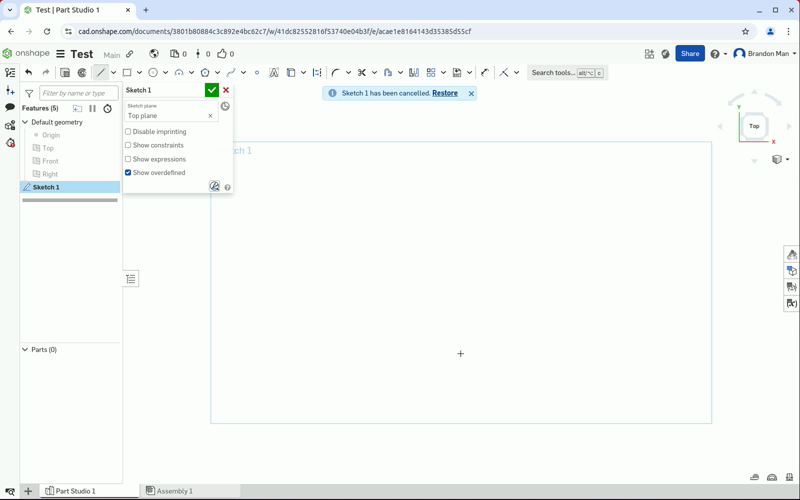
key_up(shift)
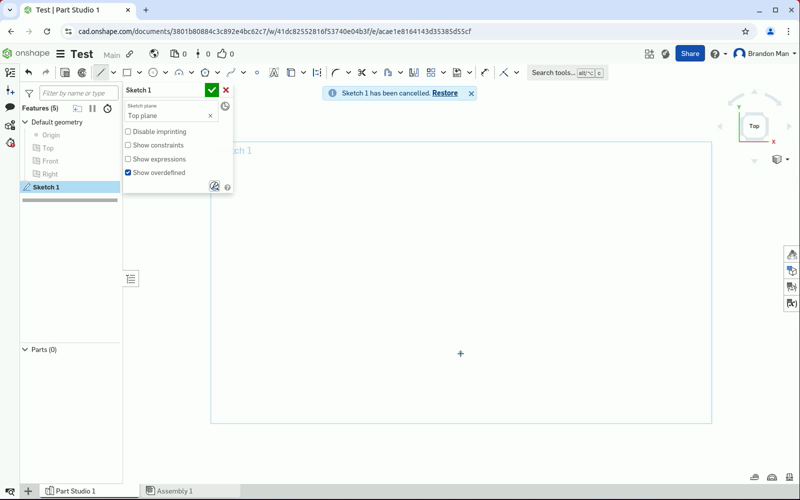
key_down(shift)
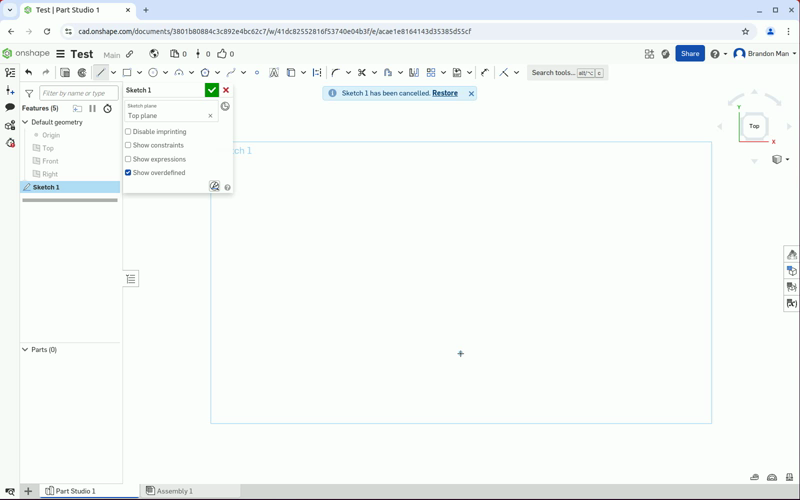
mouse_move(573, 353)
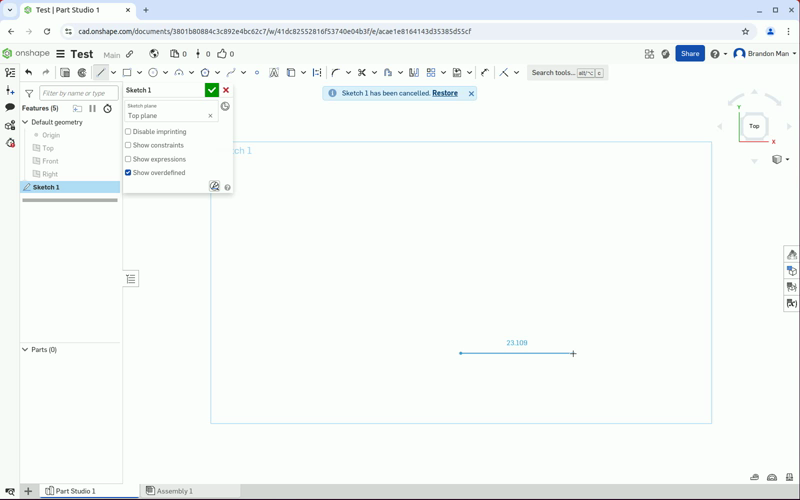
click(573, 353)
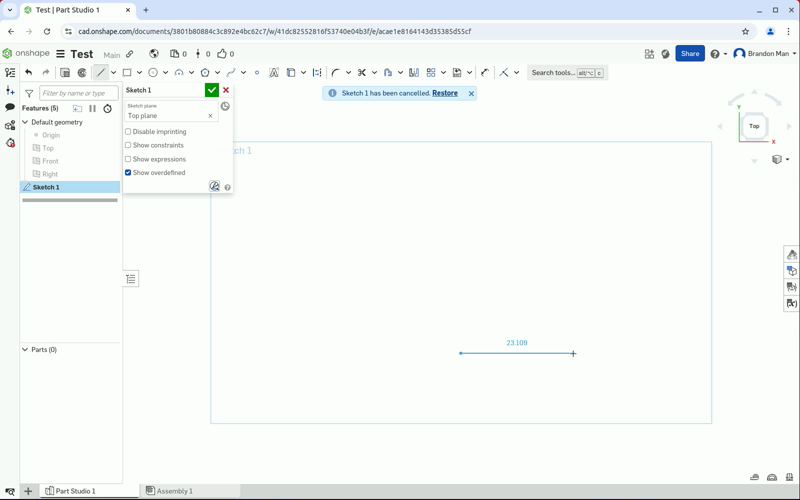
key_up(shift)
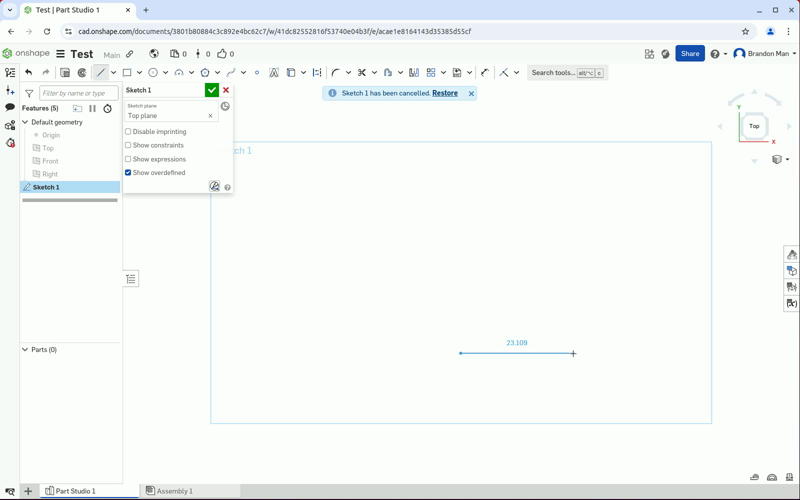
key_down(shift)
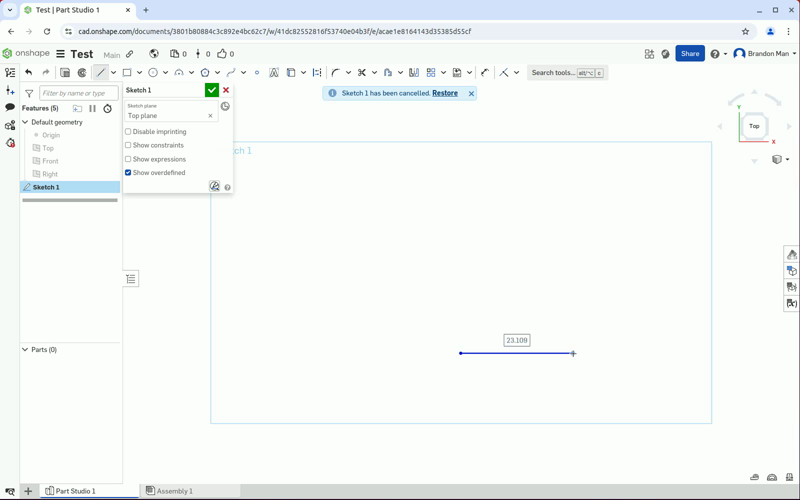
mouse_move(573, 283)
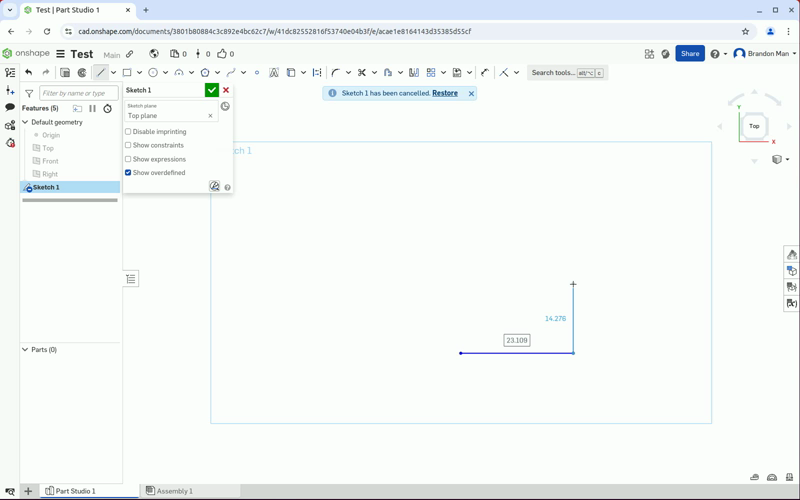
click(573, 283)
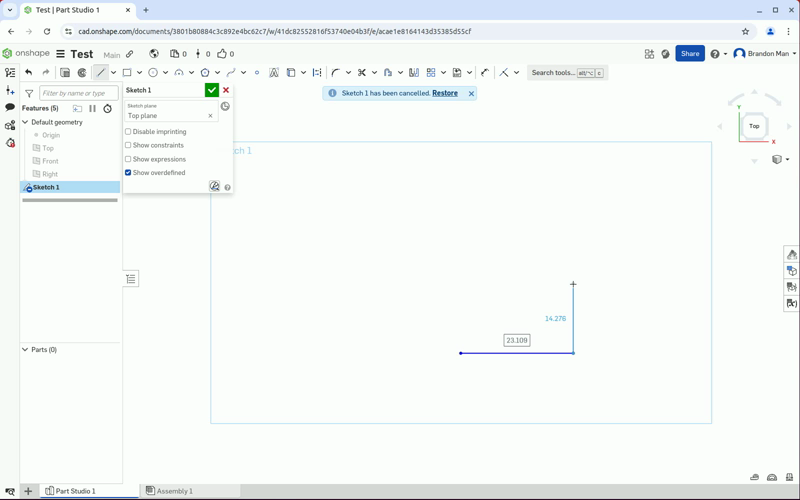
key_up(shift)
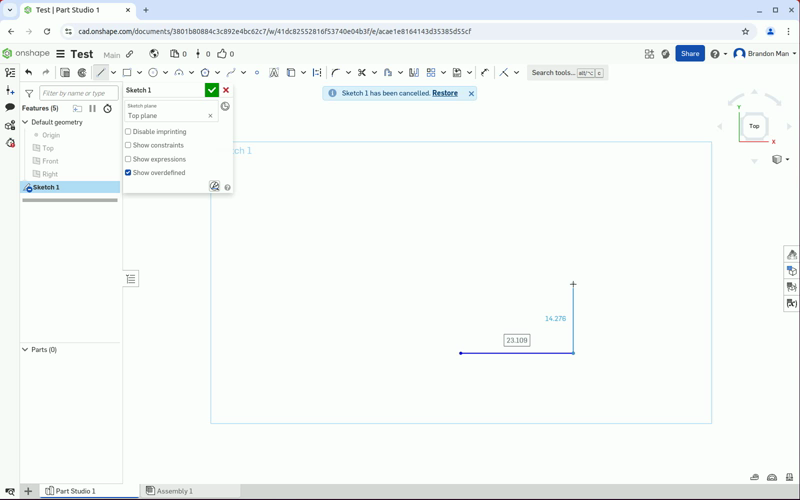
key_down(shift)
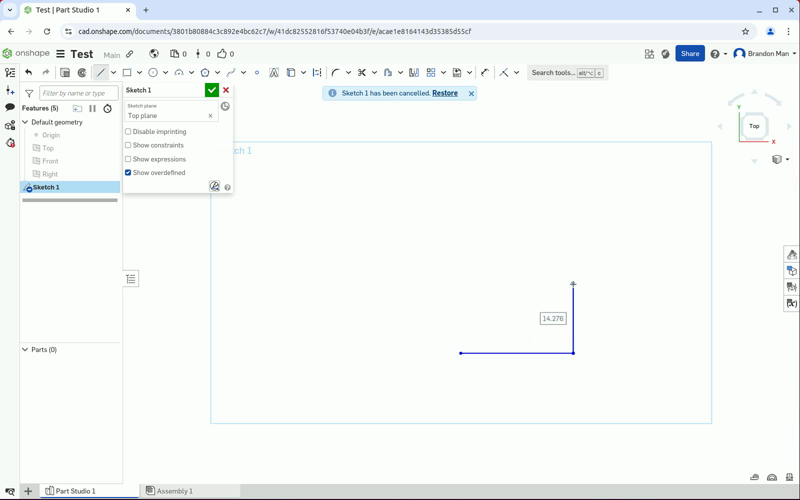
mouse_move(460, 283)
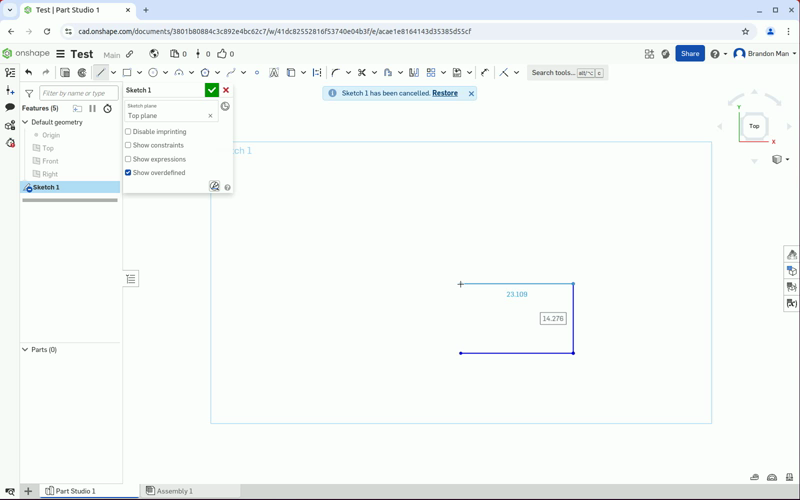
click(460, 283)
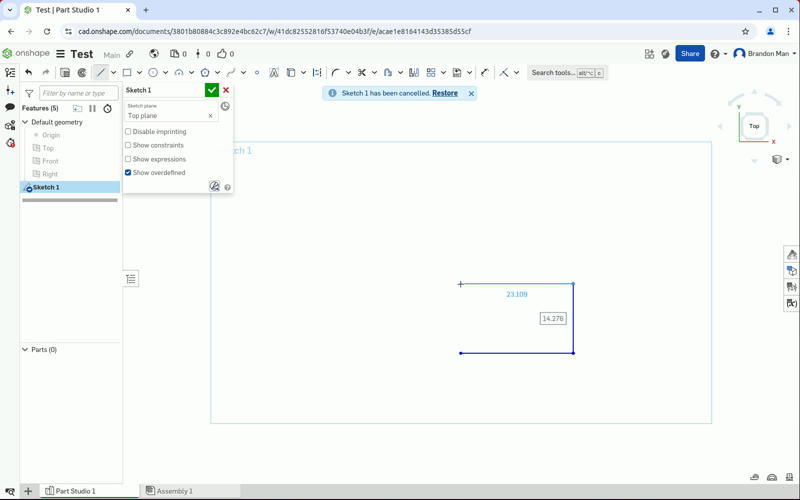
key_up(shift)
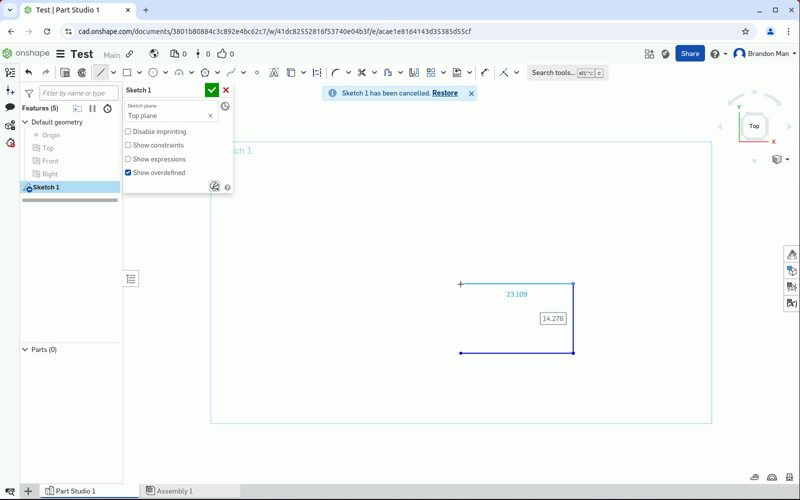
key_down(shift)
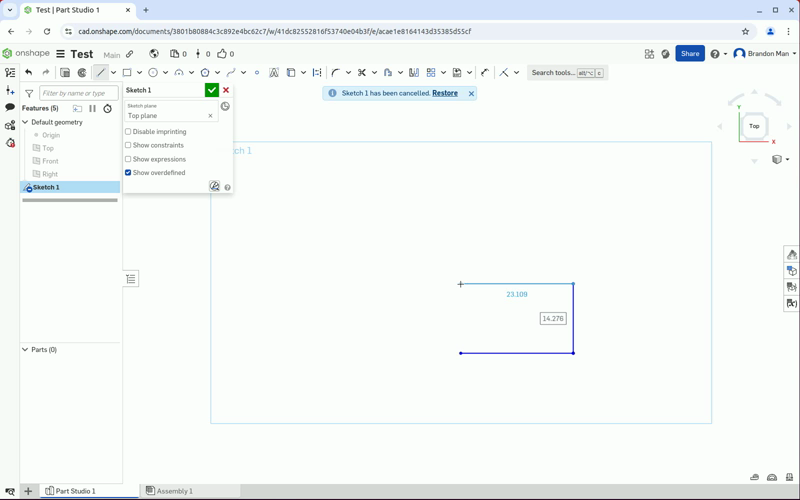
mouse_move(460, 353)
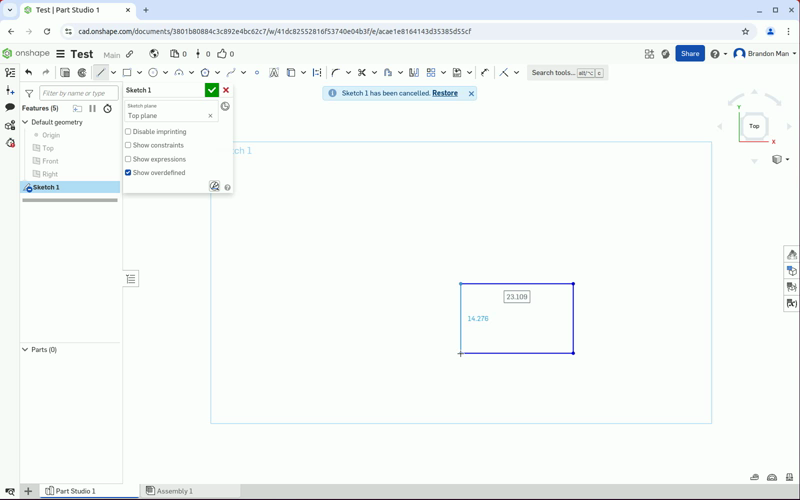
key_up(shift)
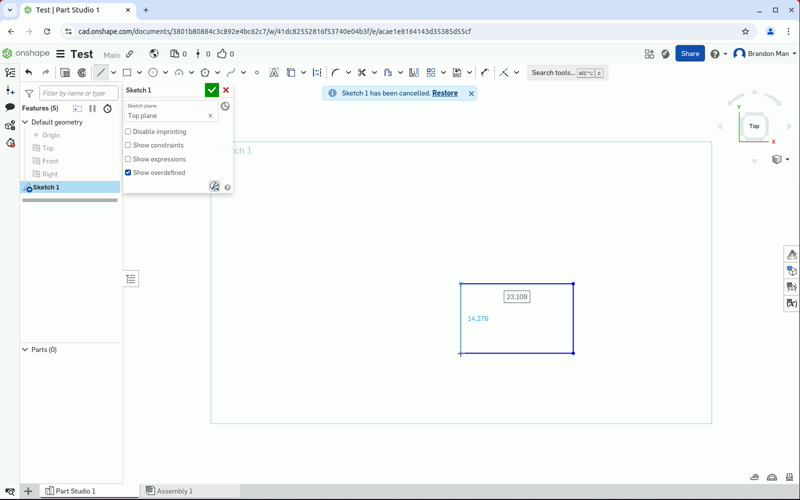
click(460, 353)
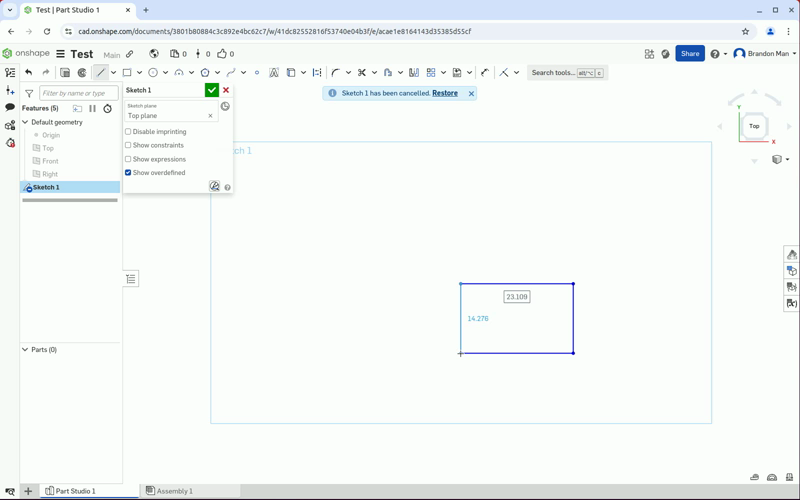
key(esc)
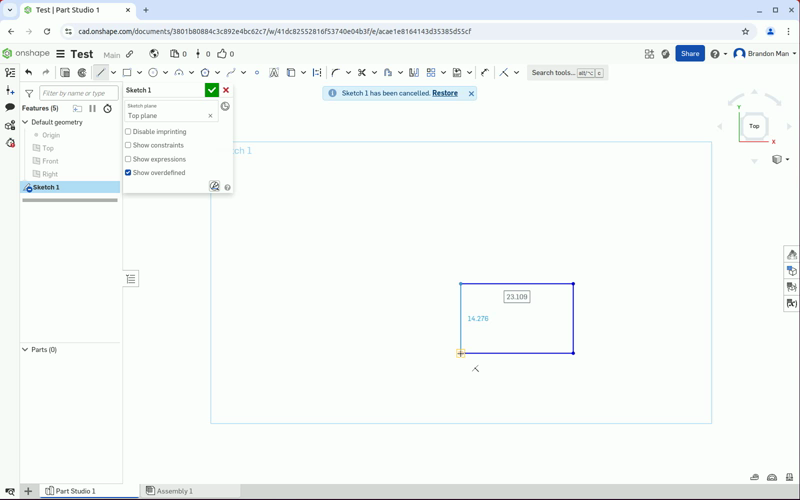
mouse_move(495, 314)
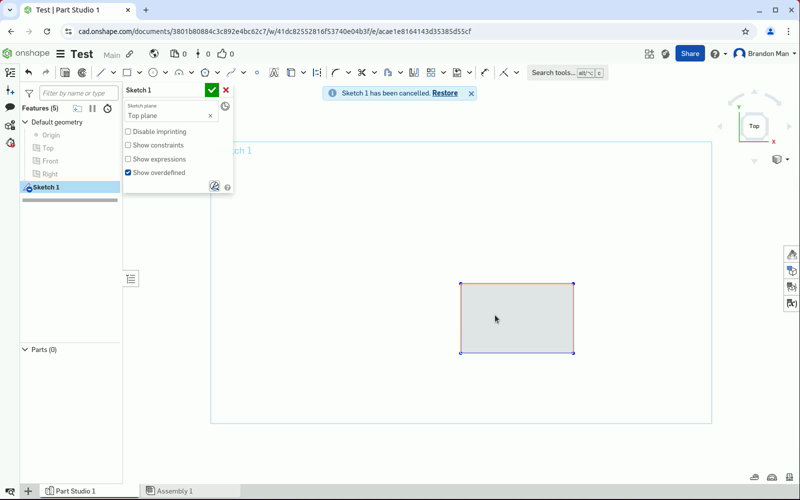
click(495, 314)
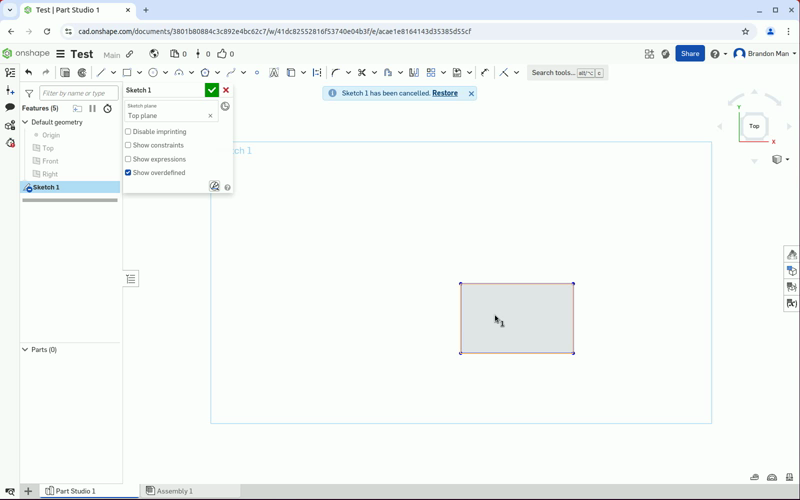
mouse_move(73, 352)
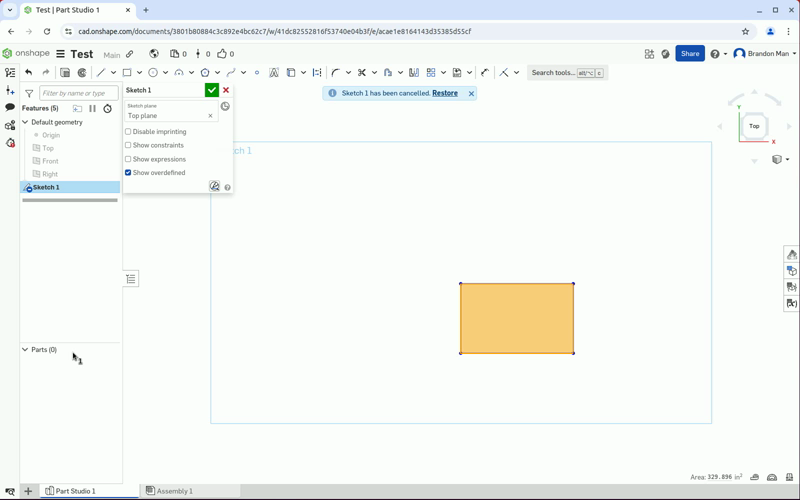
key(shift+y)
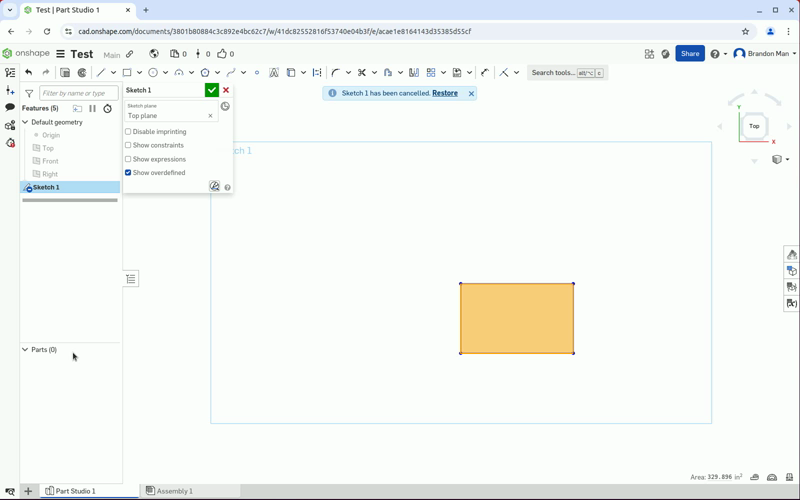
key(shift+e)
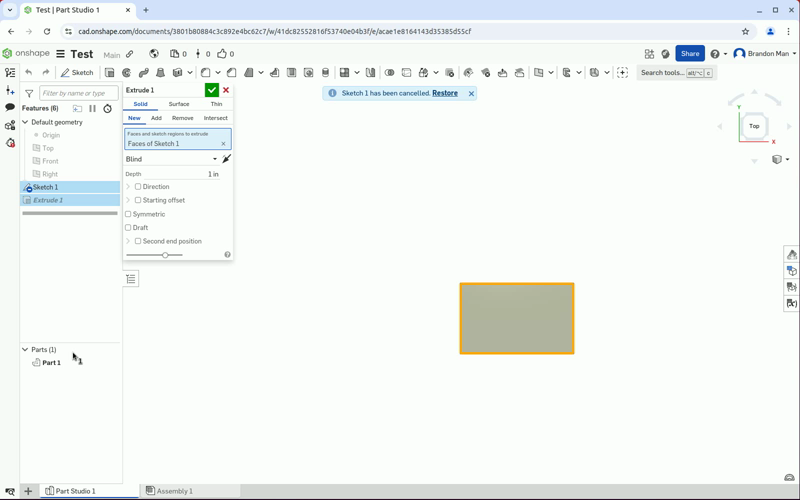
mouse_move(143, 106)
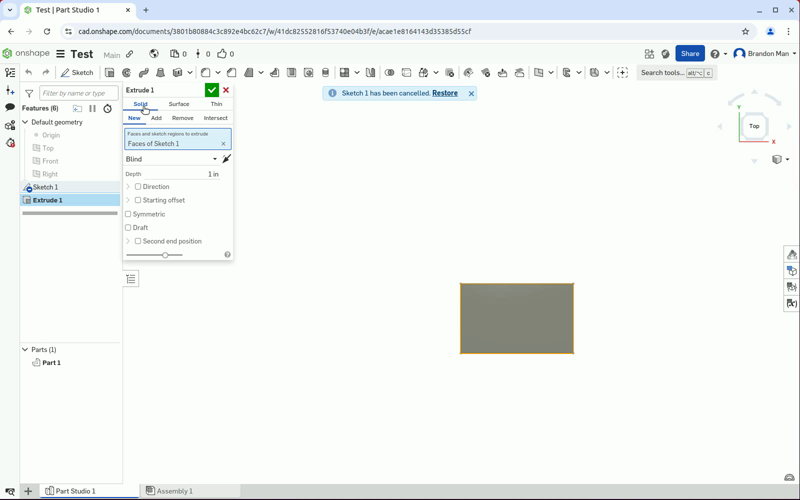
click(143, 106)
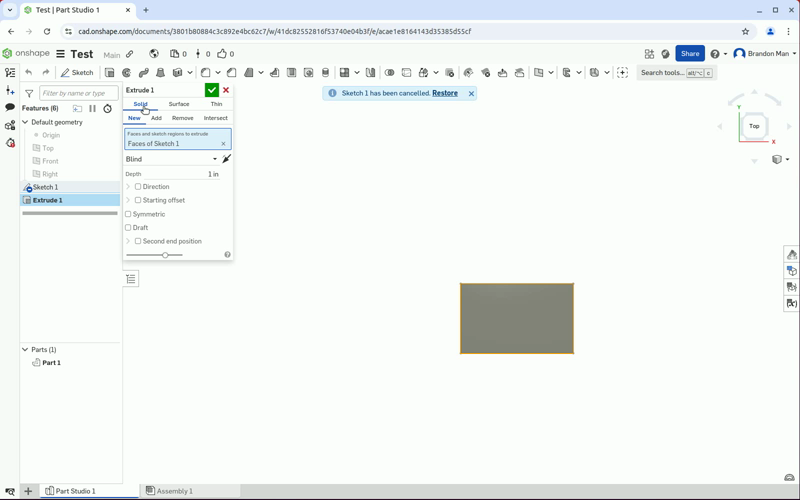
mouse_move(137, 120)
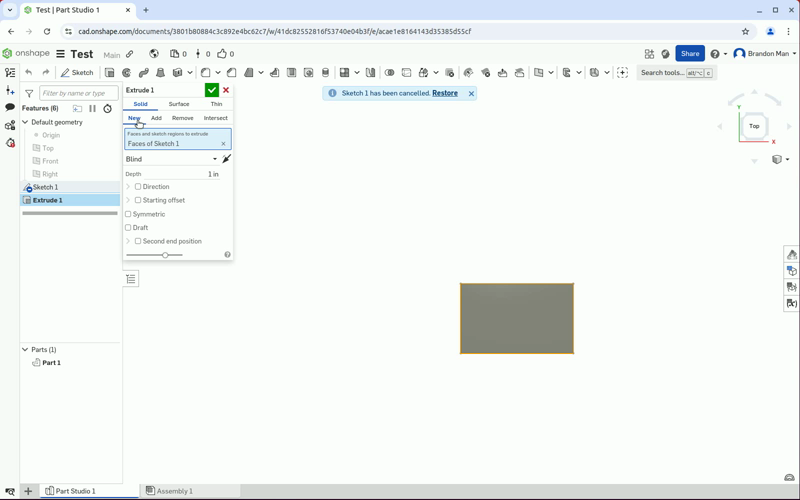
click(137, 120)
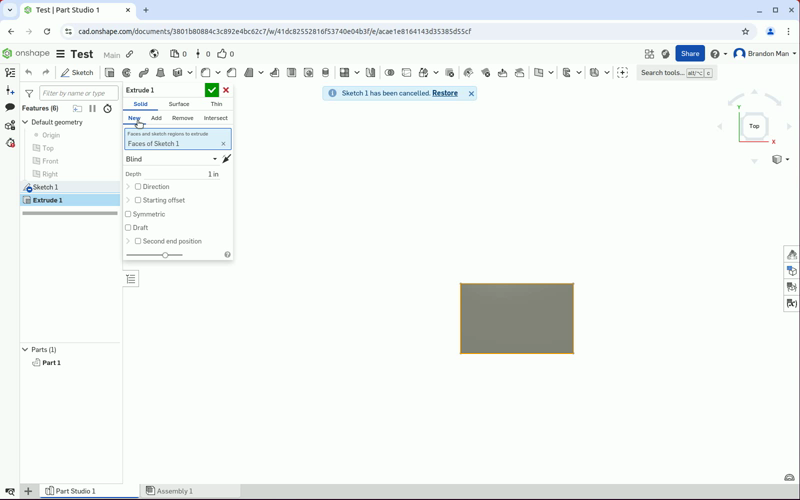
key(tab, 4)
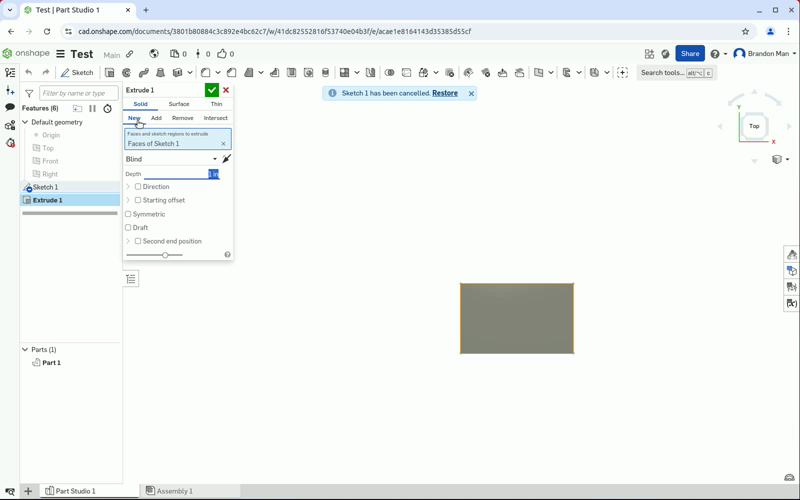
text(1.685)
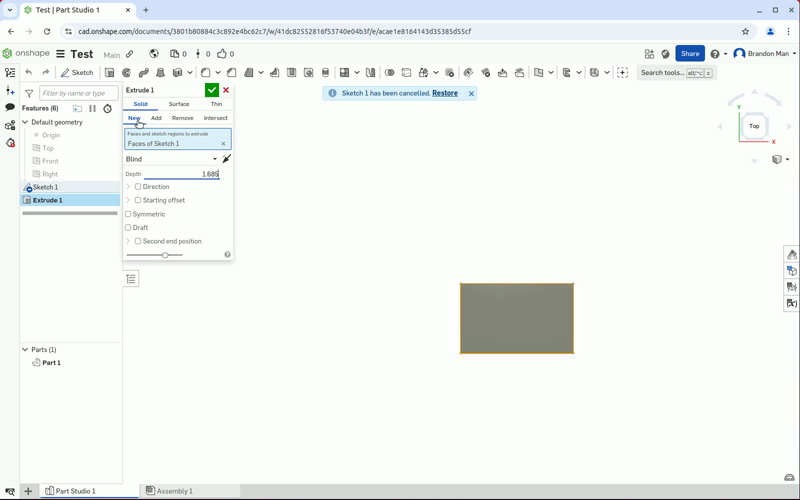
key(enter)
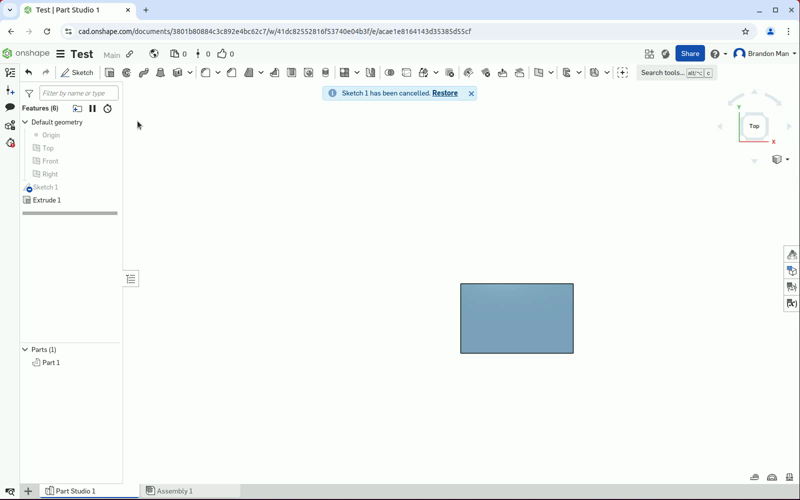
key(shift+h)
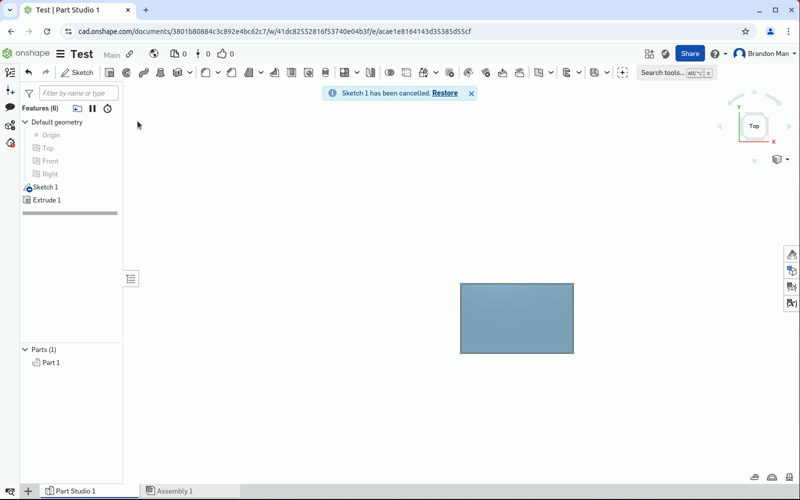
key(shift+h)
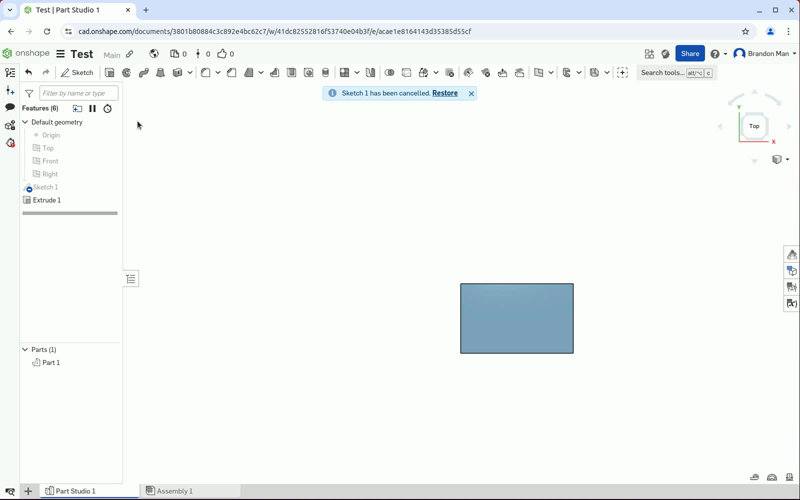
mouse_move(73, 189)
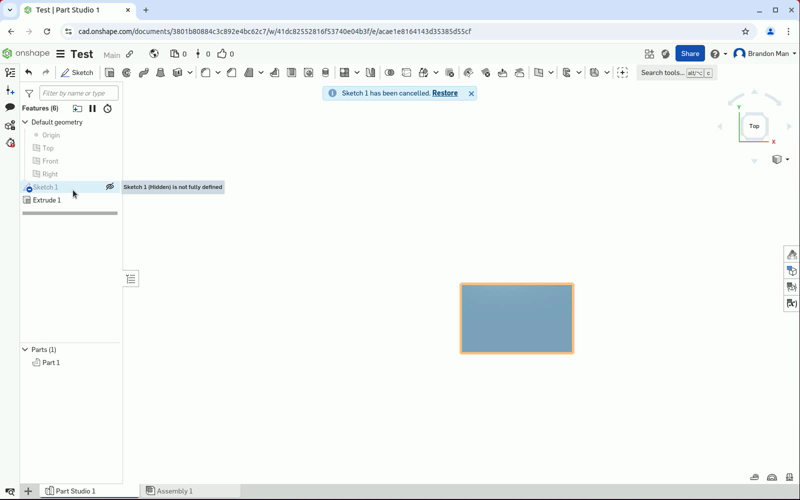
click(73, 189)
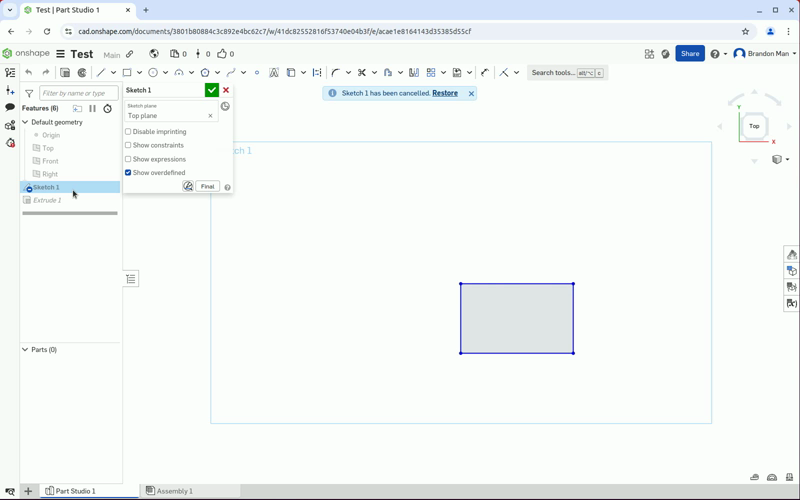
mouse_move(229, 92)
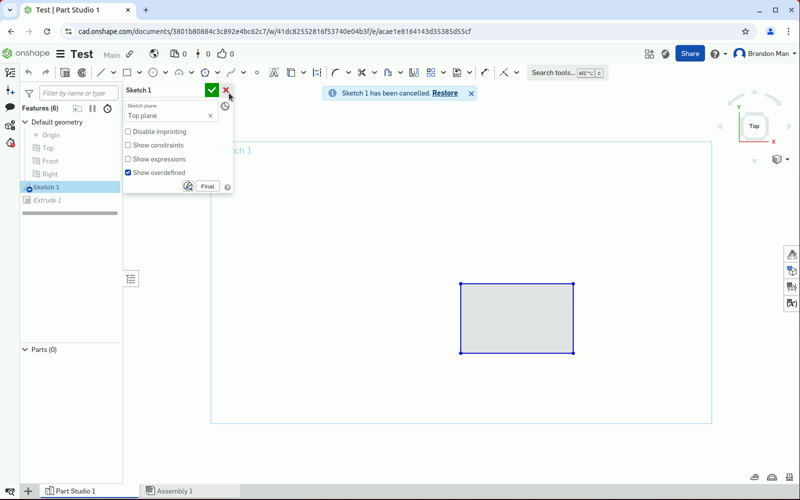
click(229, 92)
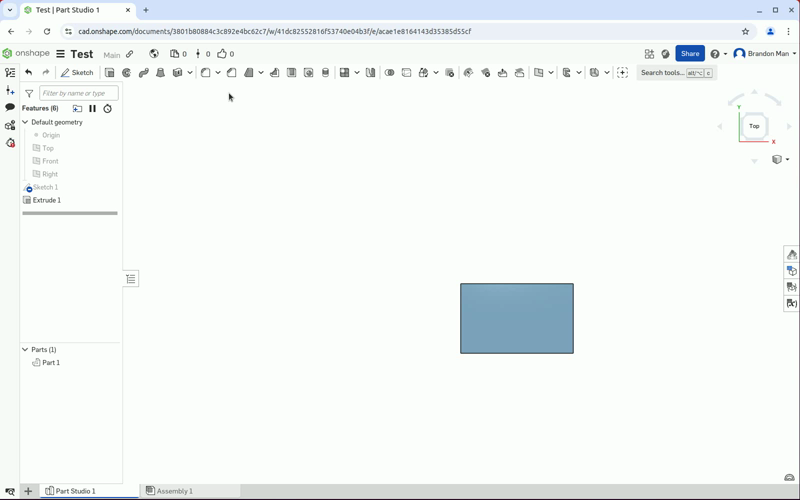
mouse_move(541, 75)
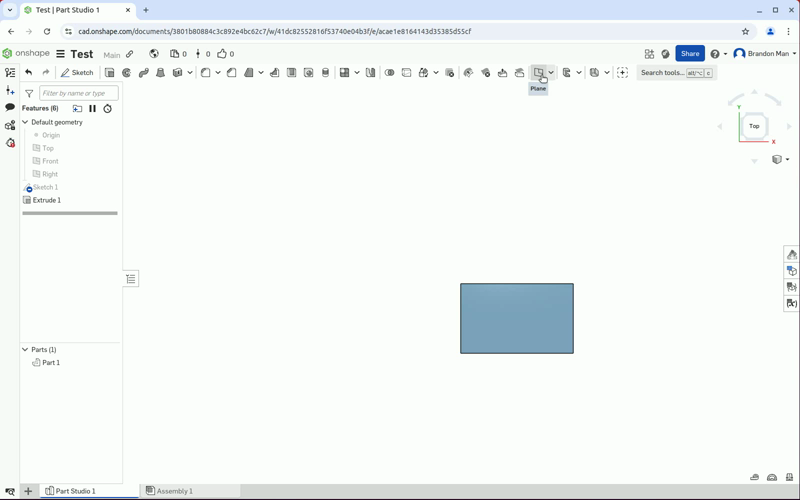
click(541, 75)
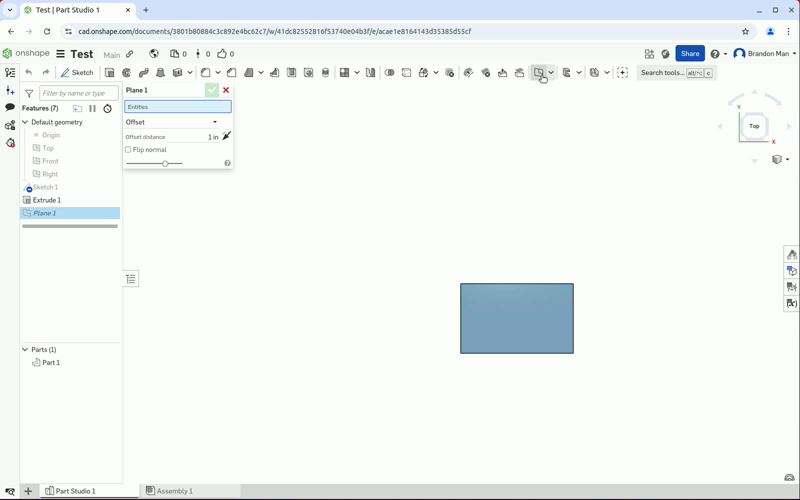
mouse_move(73, 150)
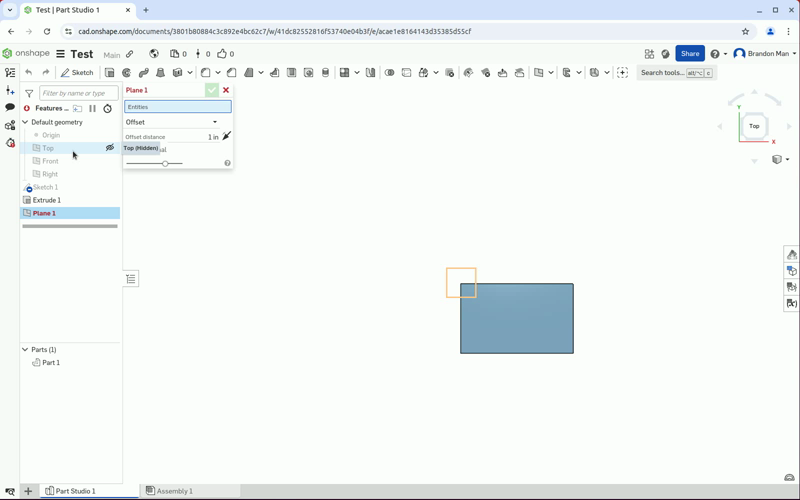
click(73, 150)
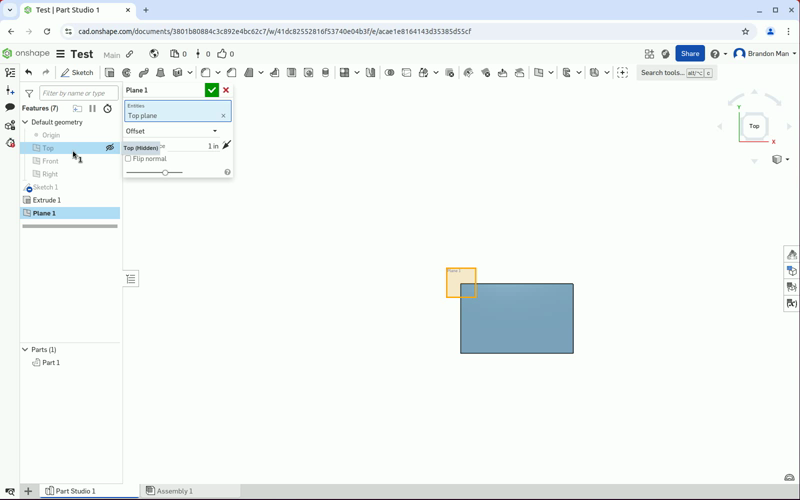
key(tab, 2)
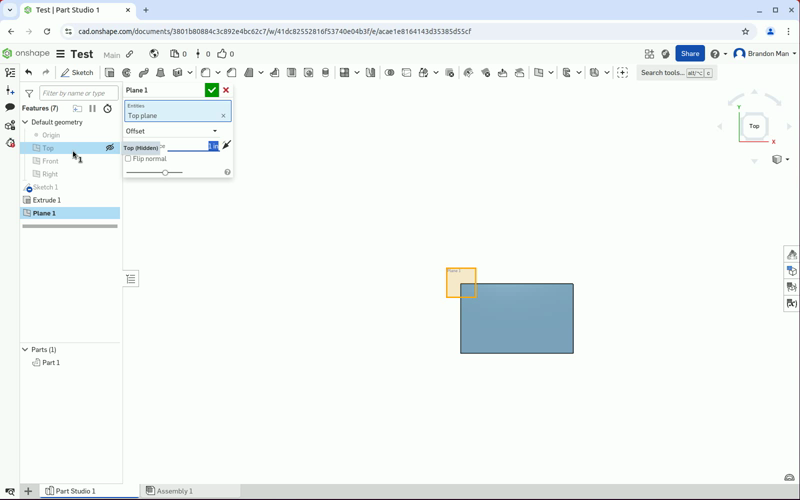
text(1.695)
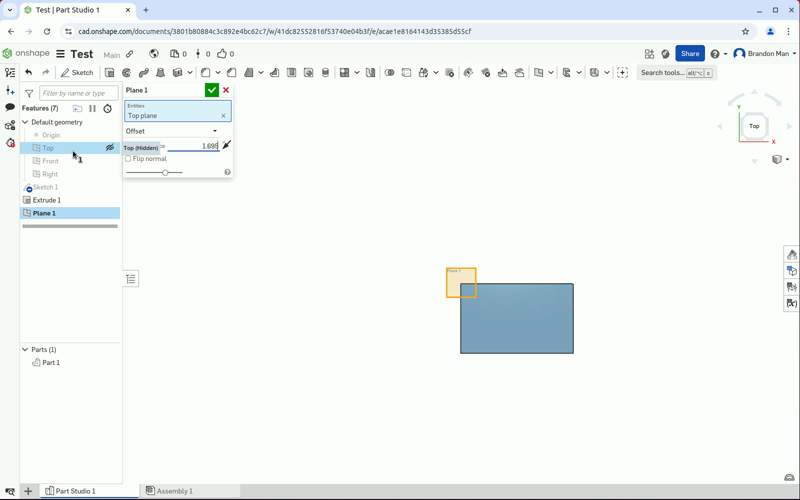
key(enter, 2)
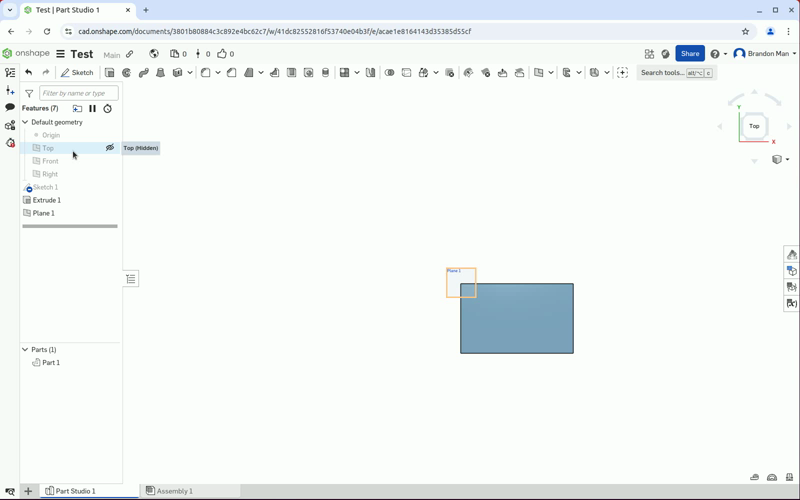
key(shift+s)
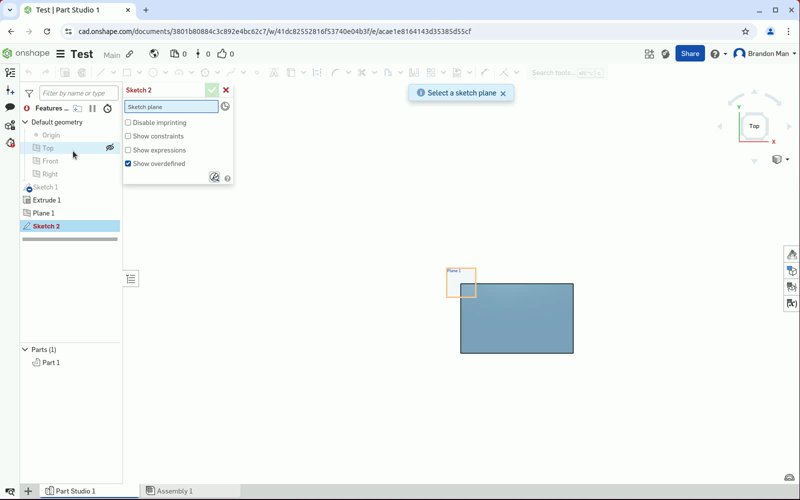
mouse_move(73, 215)
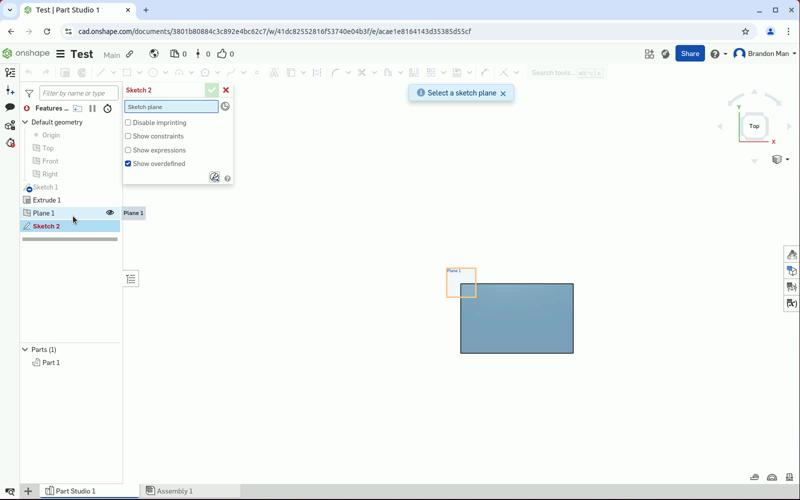
click(73, 215)
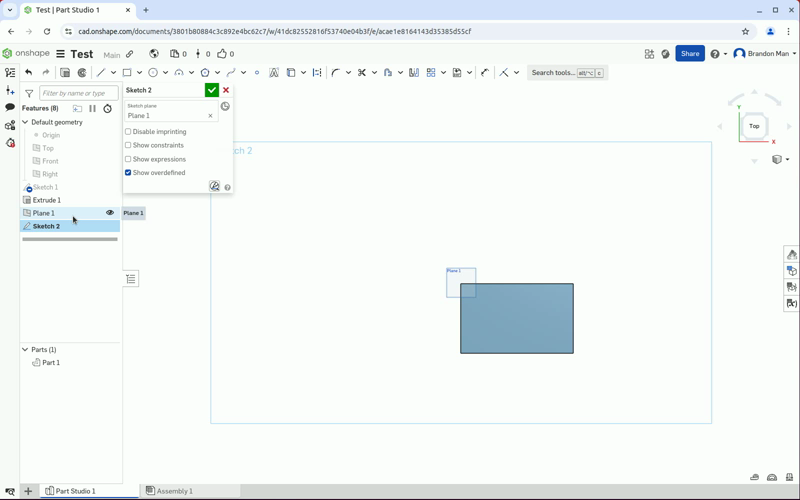
mouse_move(73, 352)
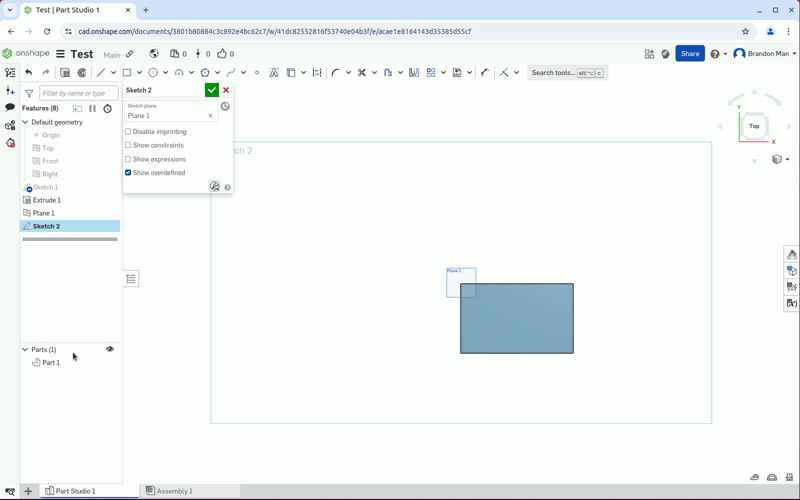
key(y)
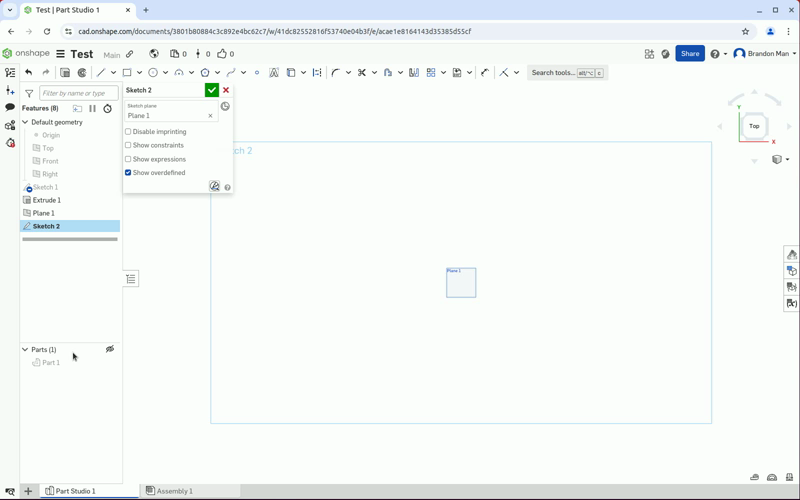
key(l)
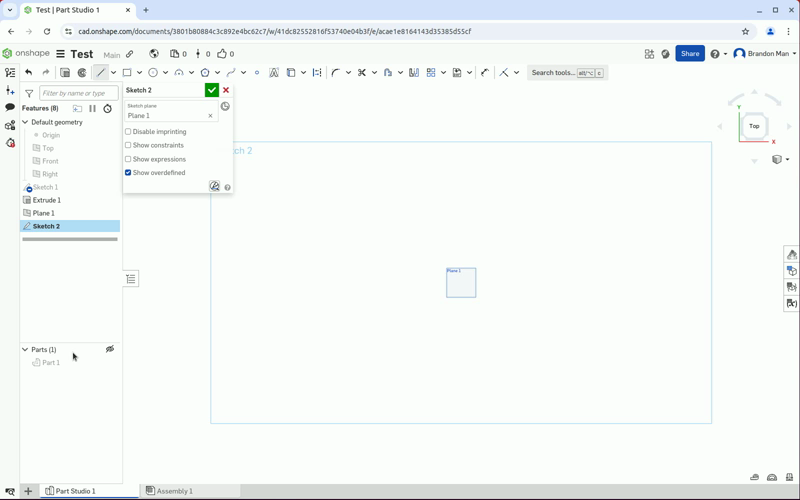
key_down(shift)
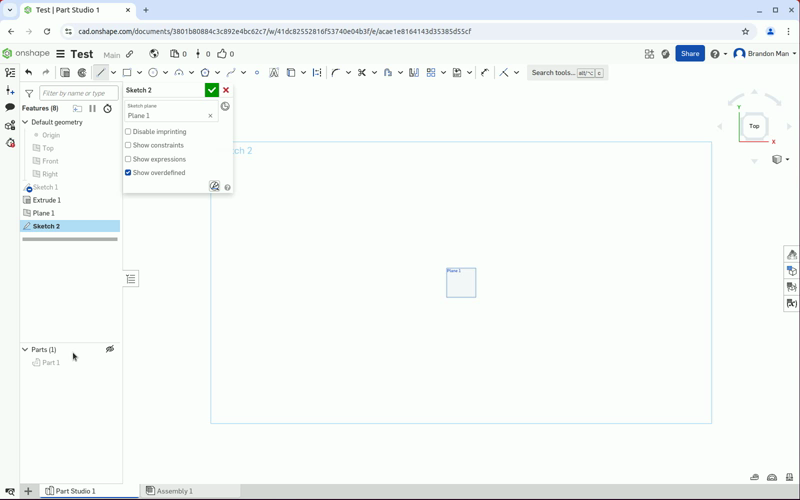
mouse_move(460, 353)
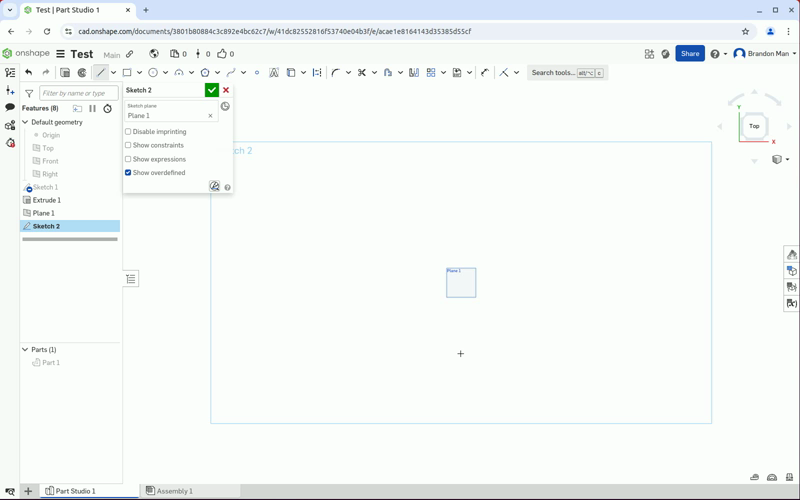
click(460, 353)
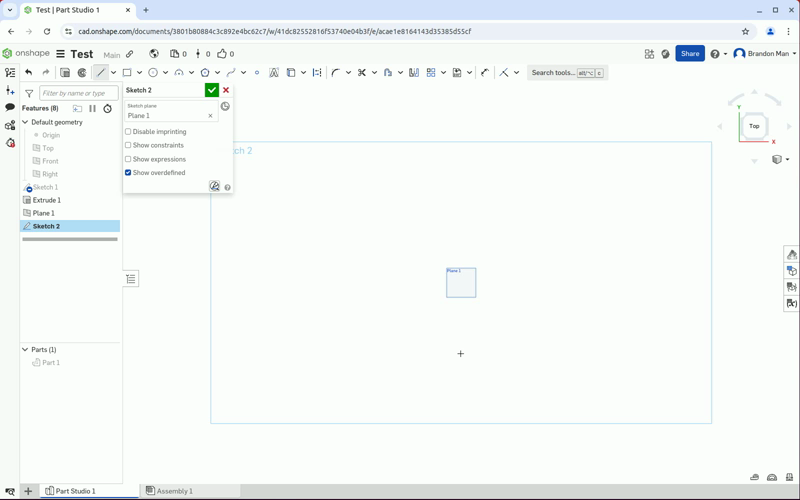
key_up(shift)
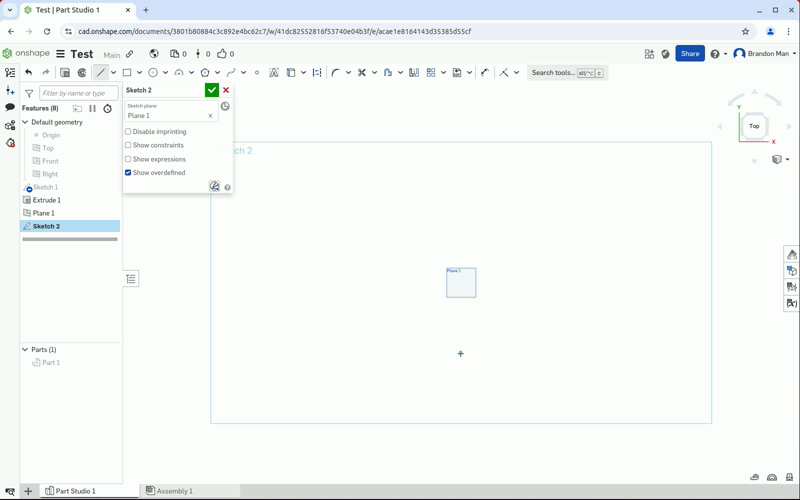
key_down(shift)
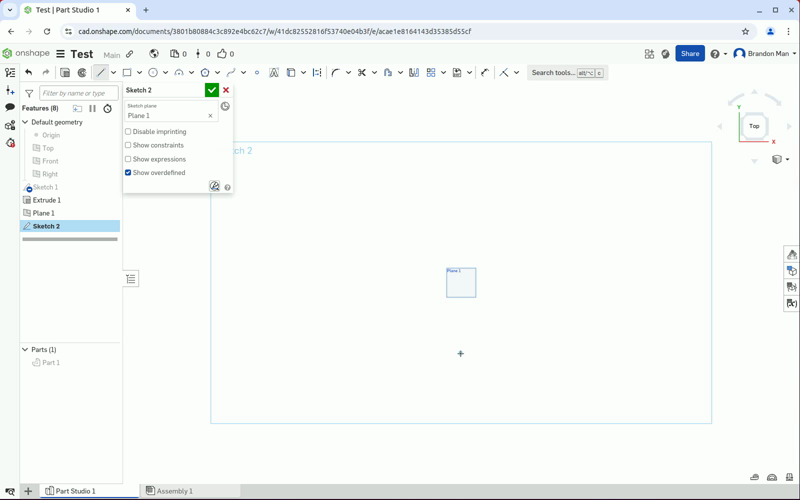
mouse_move(490, 353)
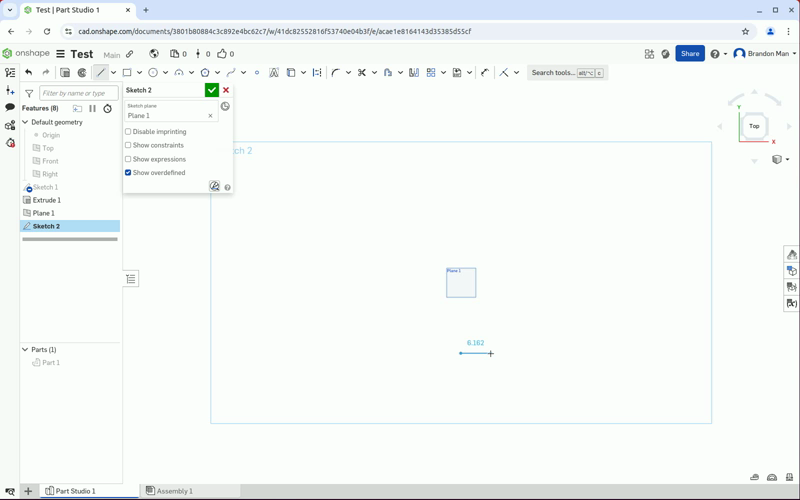
mouse_move(511, 353)
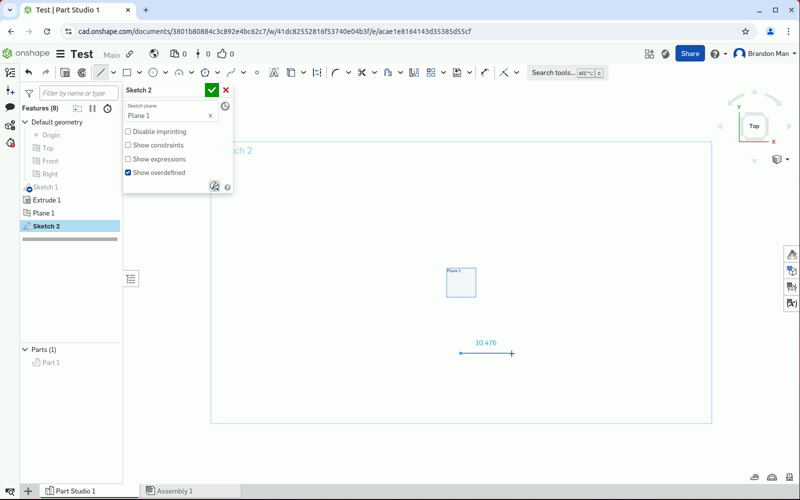
click(511, 353)
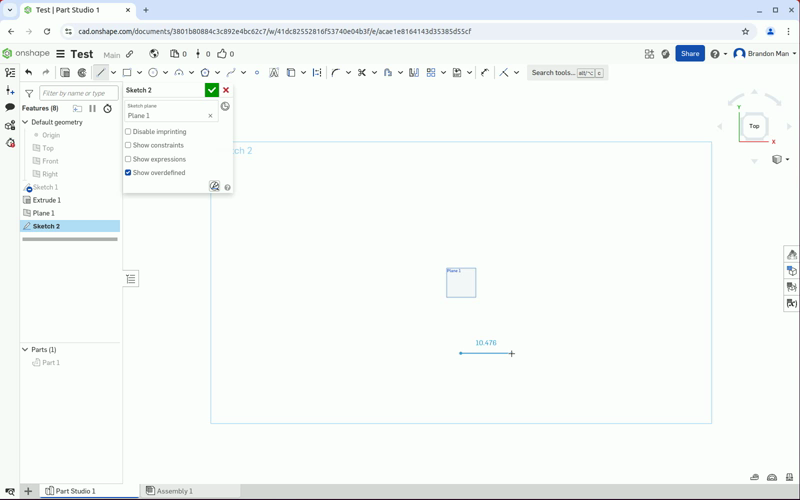
key_up(shift)
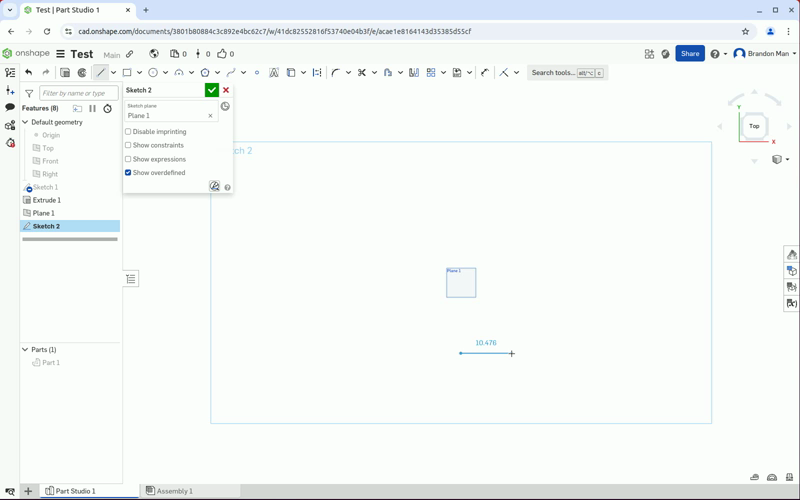
key_down(shift)
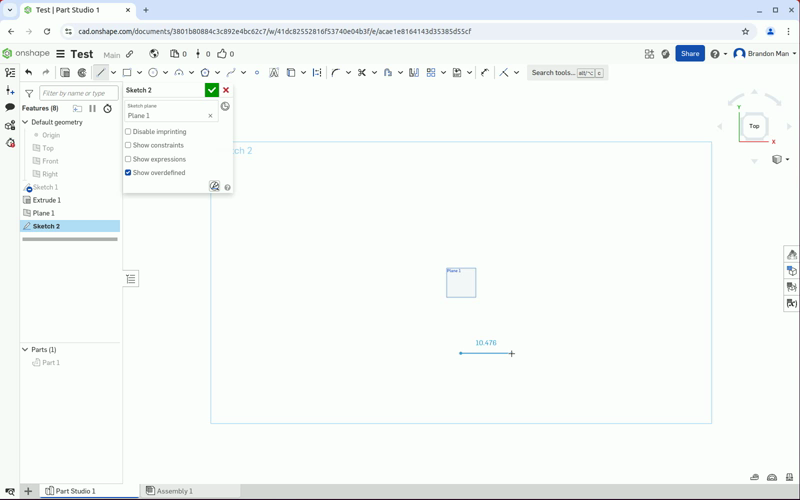
mouse_move(541, 353)
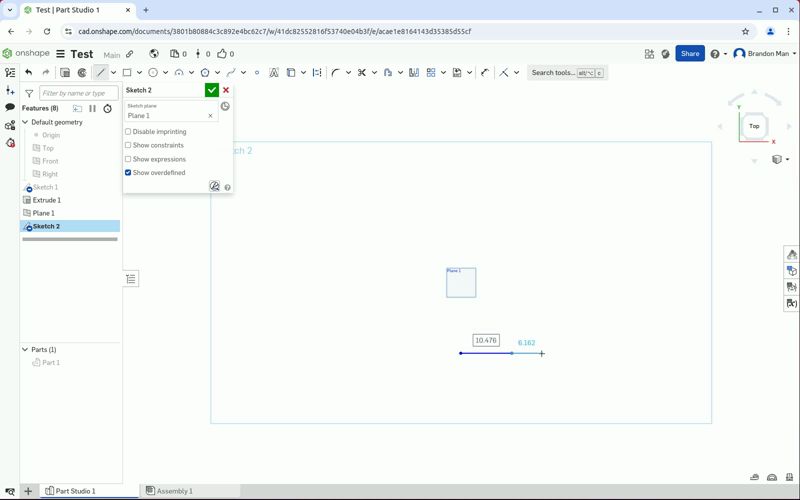
mouse_move(511, 330)
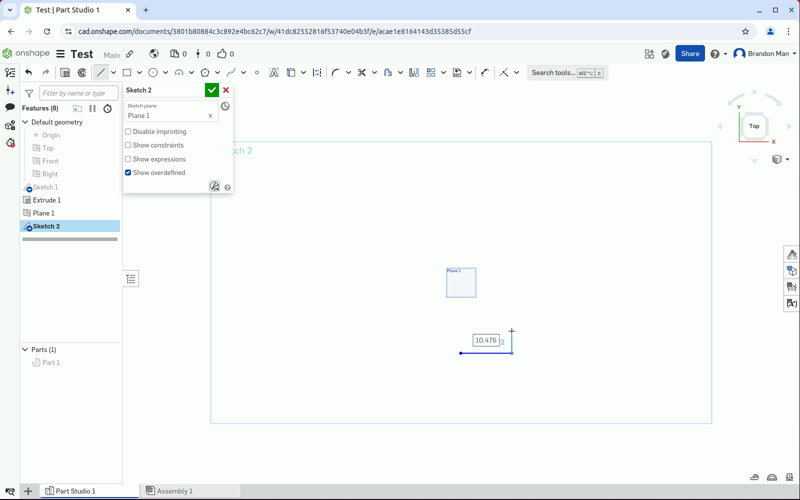
click(511, 330)
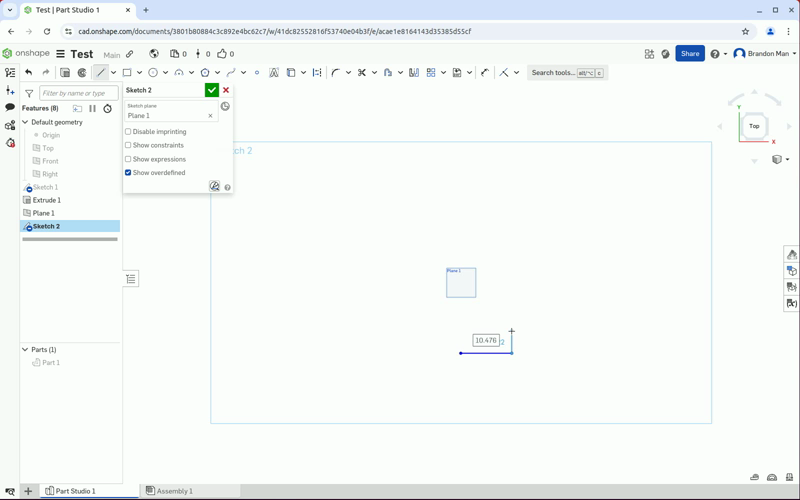
key_up(shift)
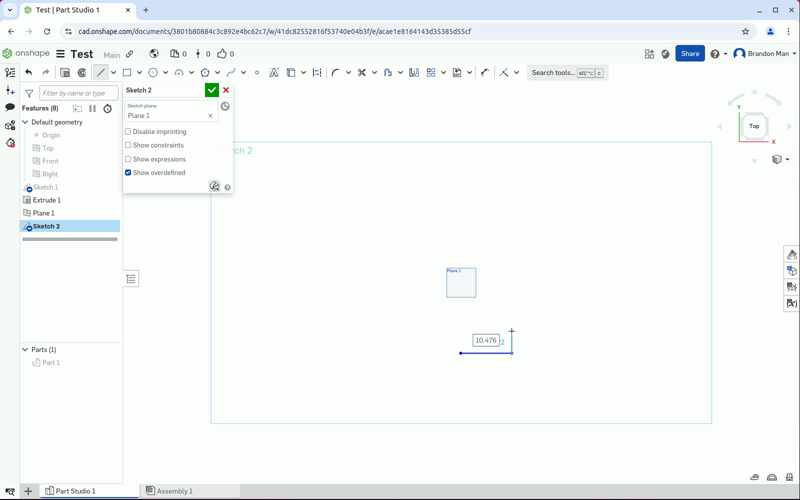
key_down(shift)
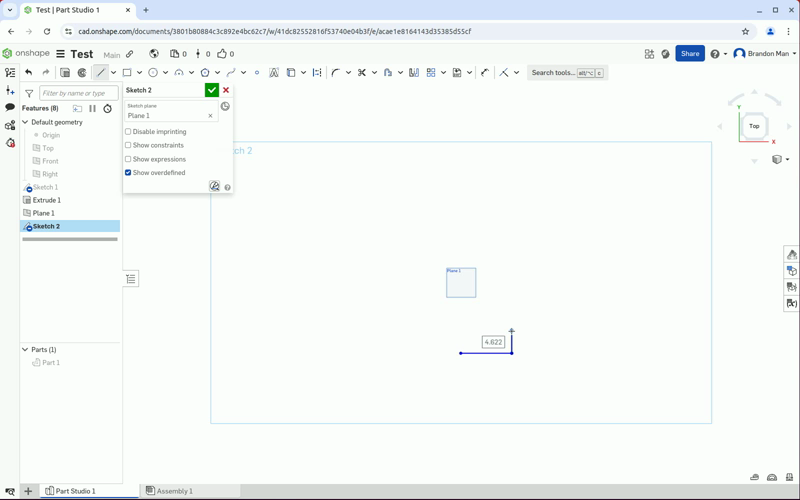
mouse_move(541, 330)
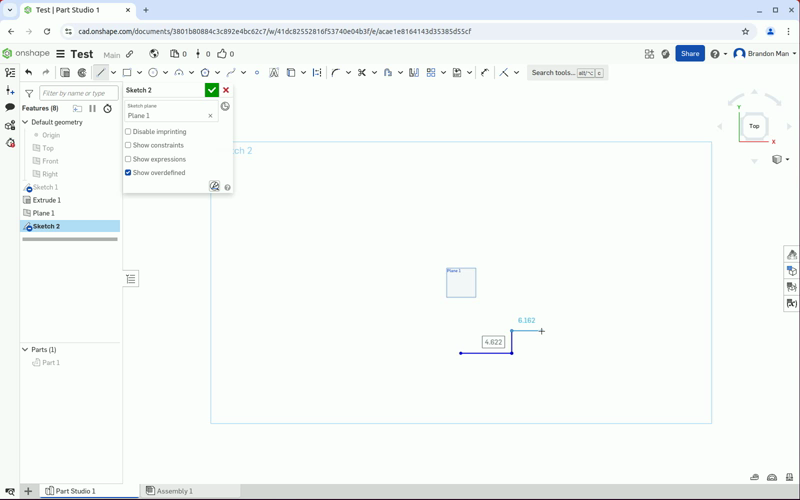
mouse_move(460, 330)
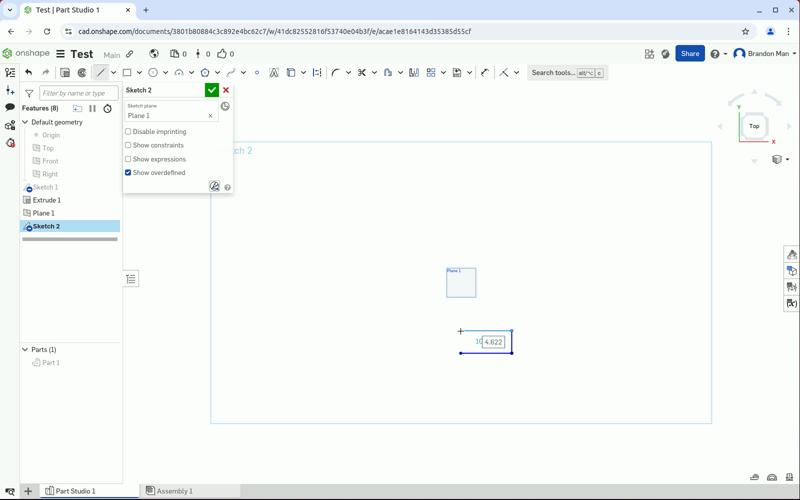
click(460, 330)
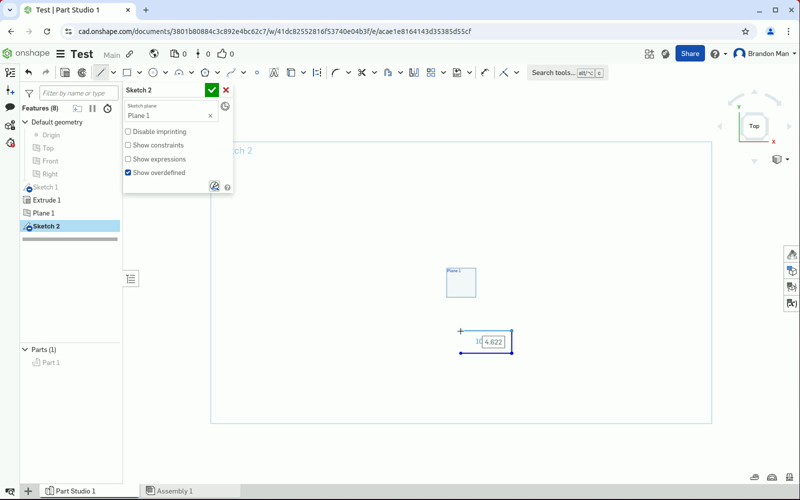
key_up(shift)
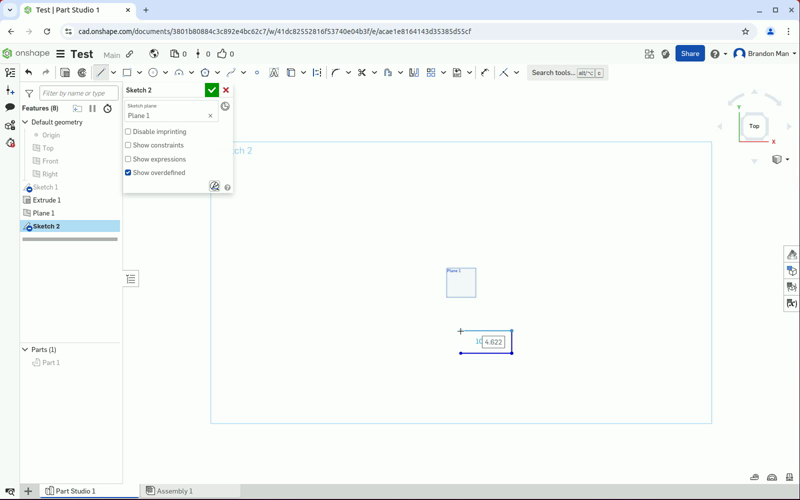
mouse_move(490, 330)
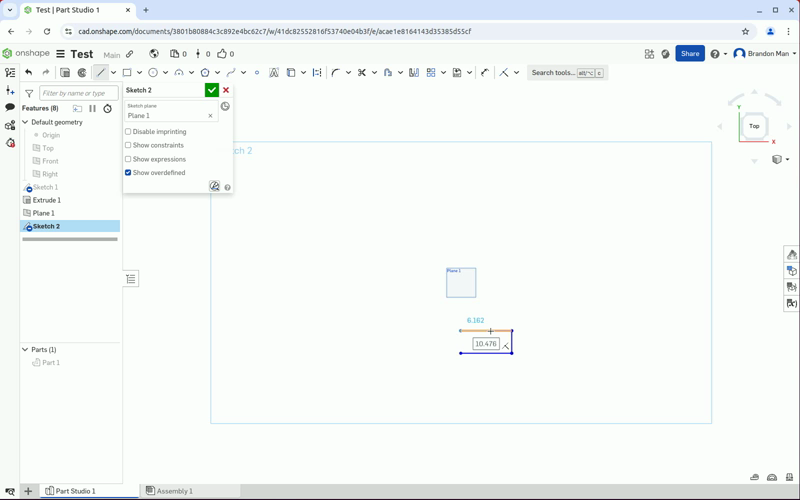
key_down(shift)
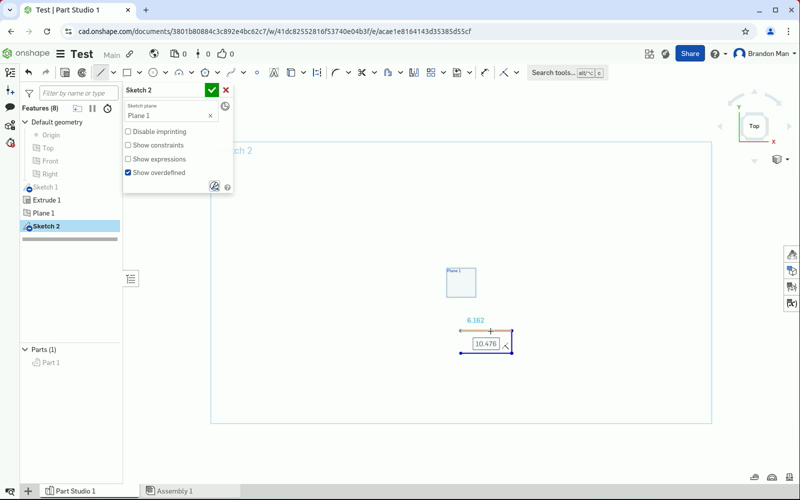
mouse_move(460, 353)
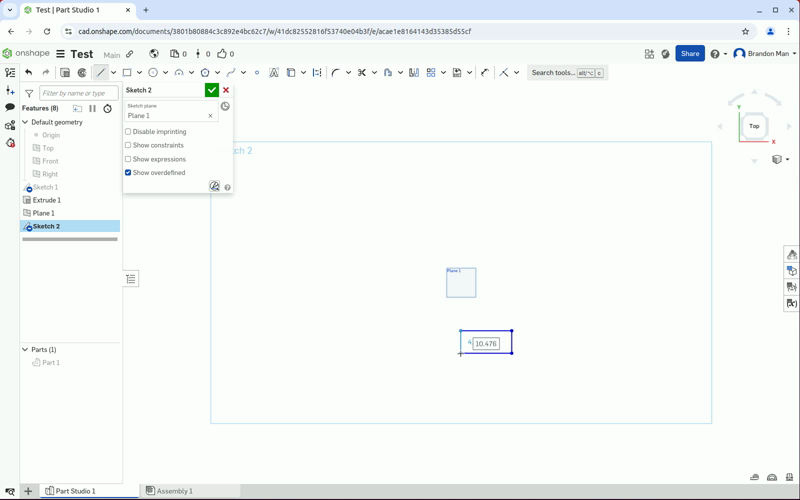
key_up(shift)
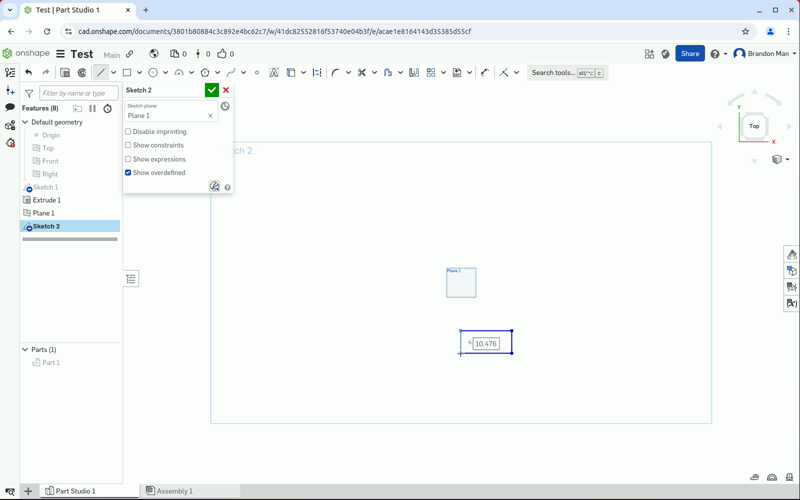
click(460, 353)
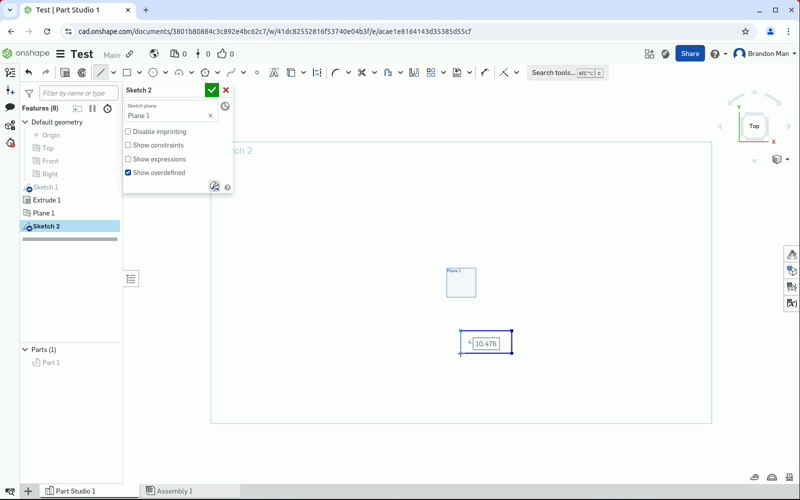
key(esc)
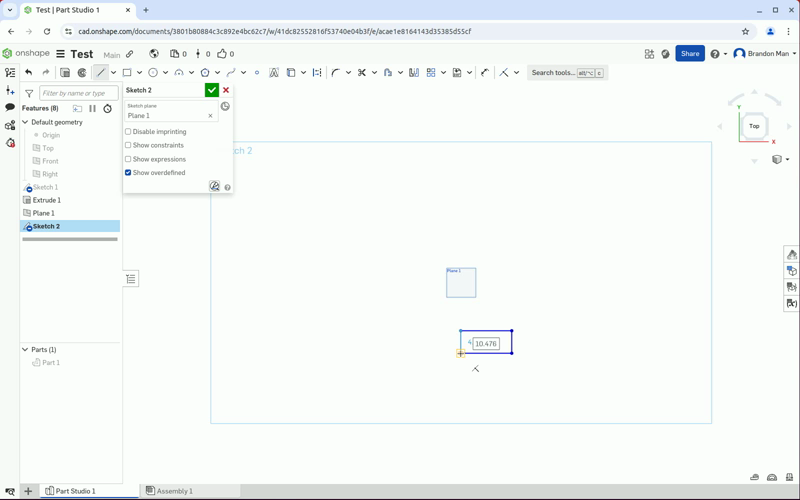
mouse_move(474, 343)
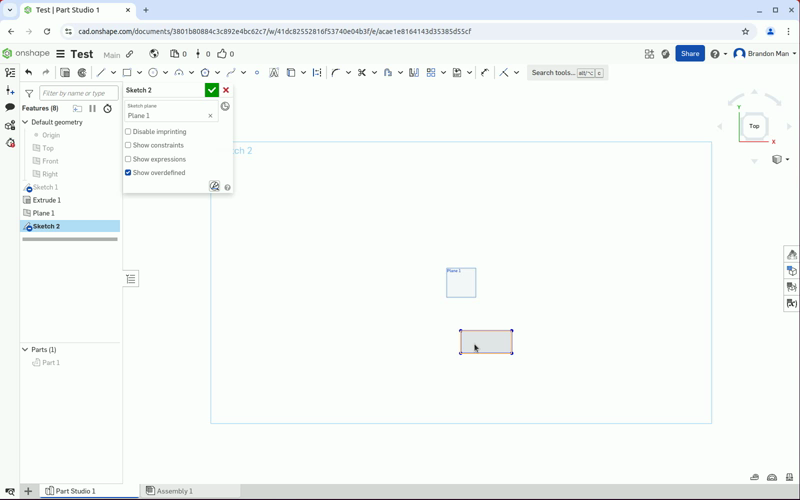
scroll(6)
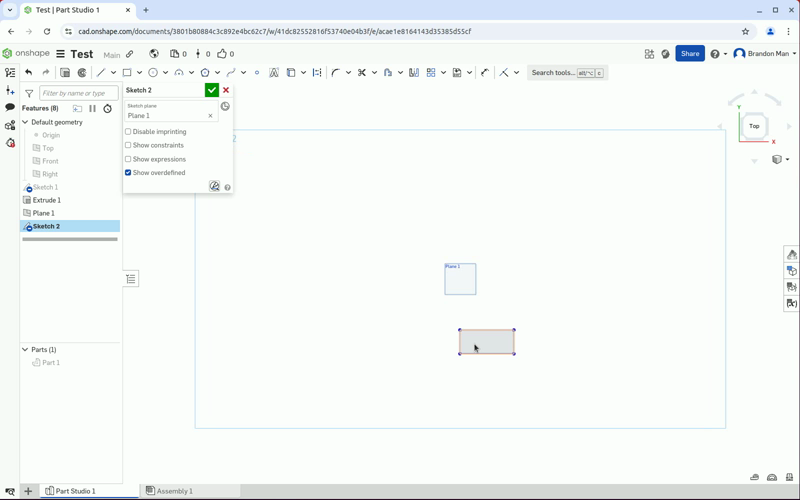
scroll(6)
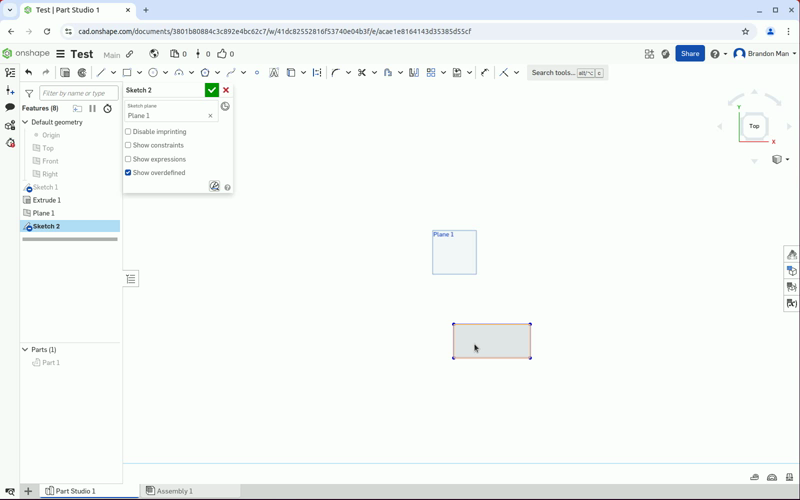
scroll(6)
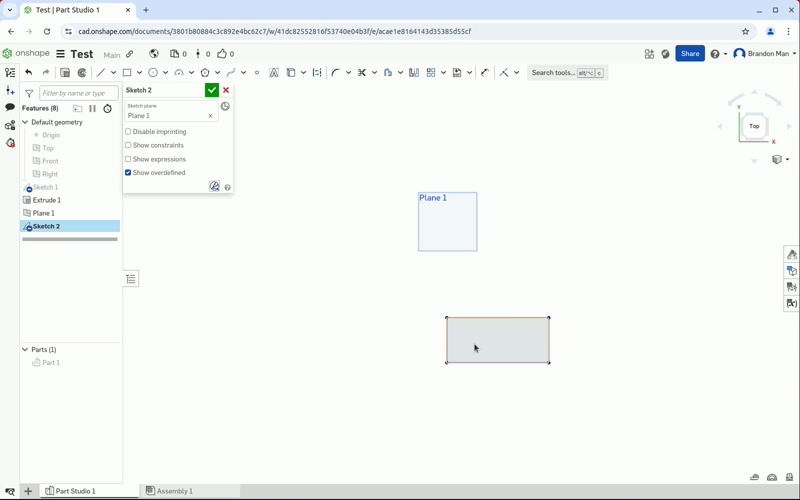
scroll(6)
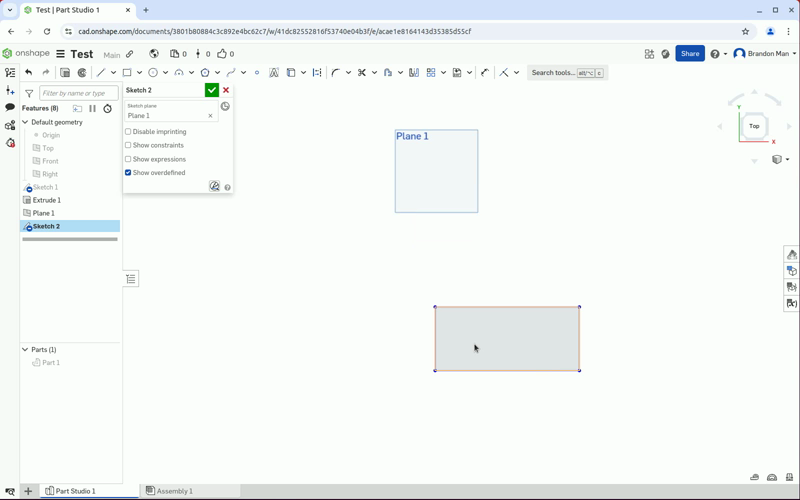
scroll(6)
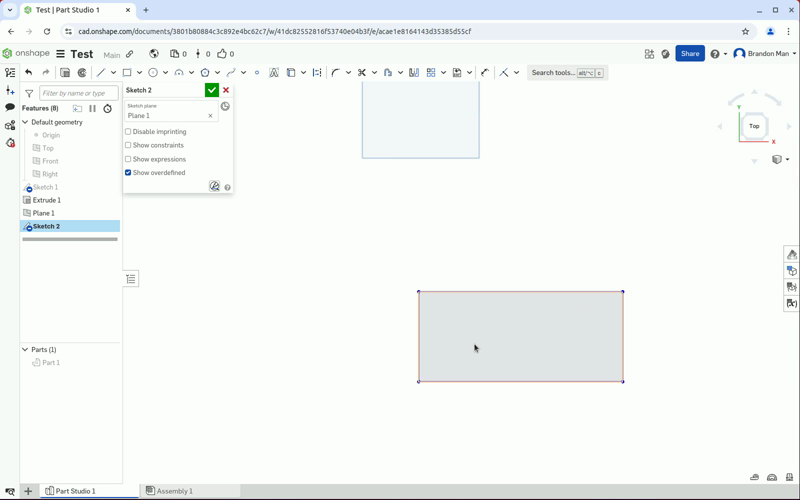
scroll(6)
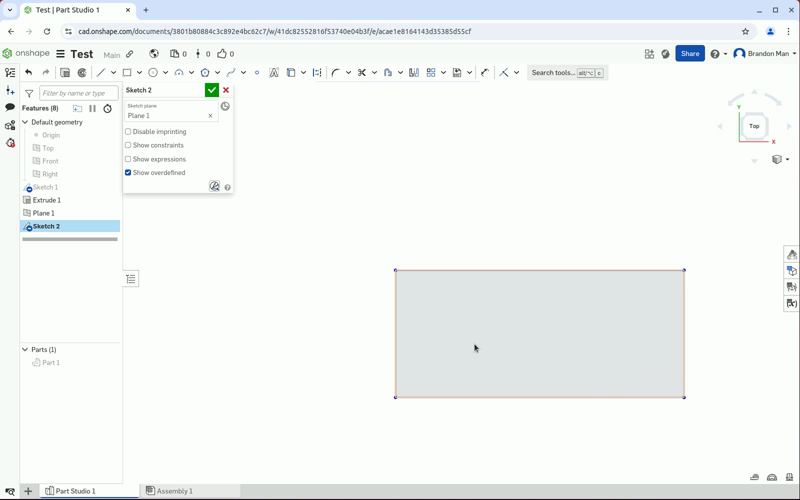
scroll(6)
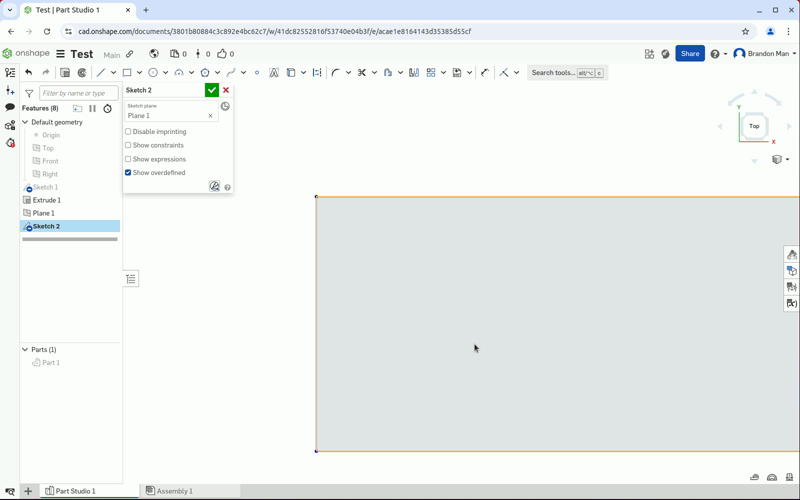
click(474, 343)
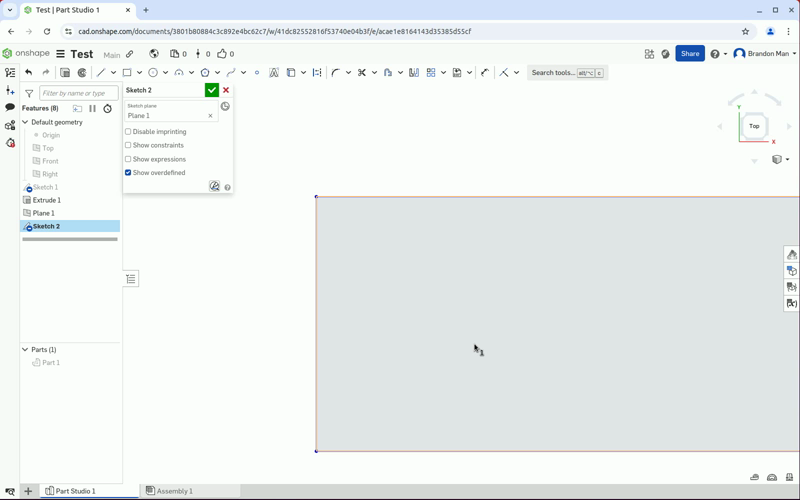
scroll(-6)
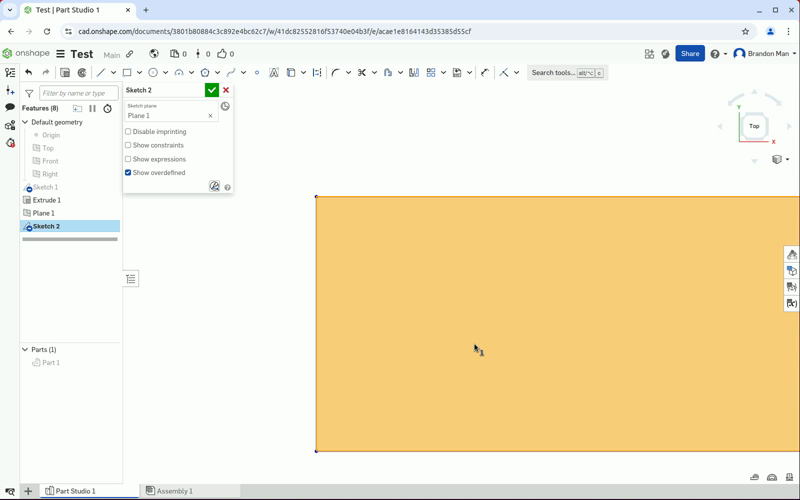
scroll(-6)
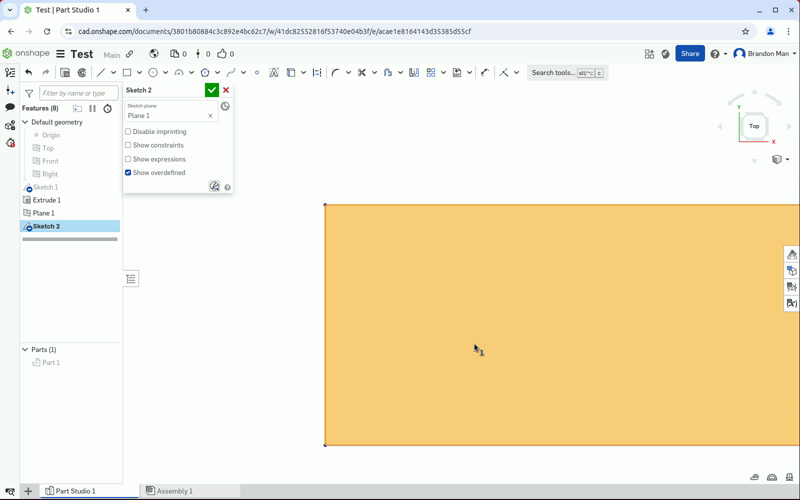
scroll(-6)
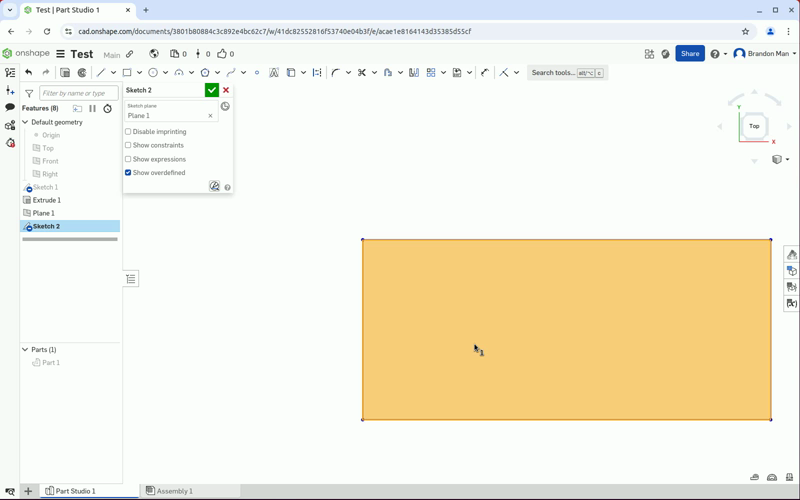
scroll(-6)
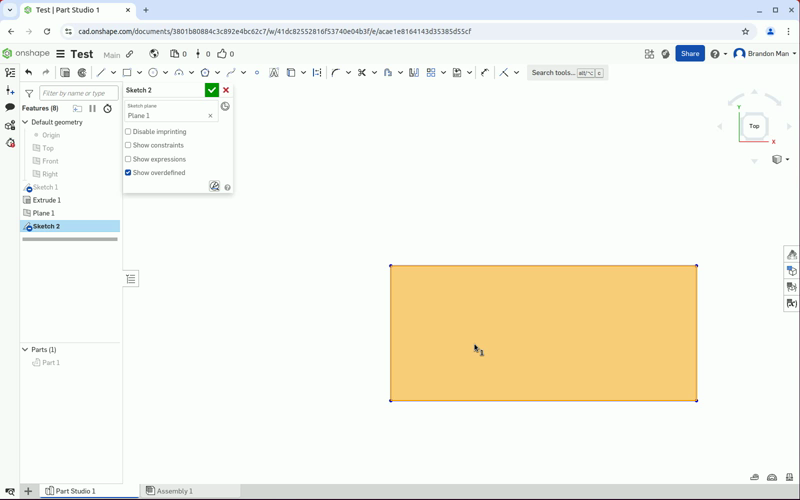
scroll(-6)
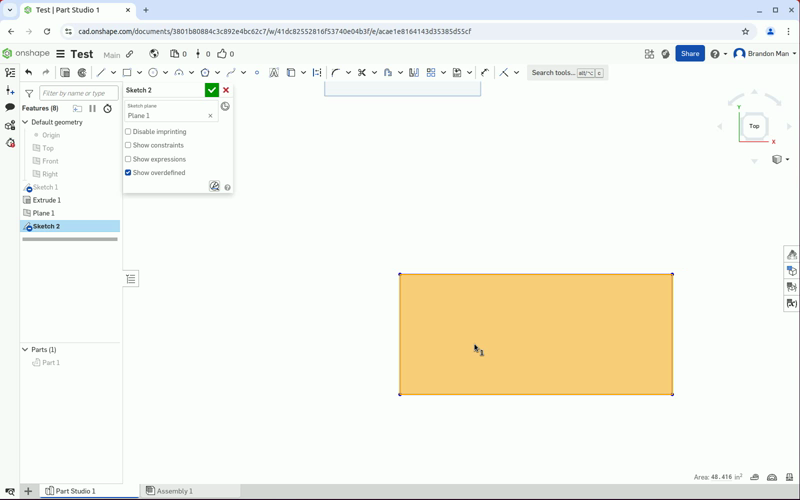
scroll(-6)
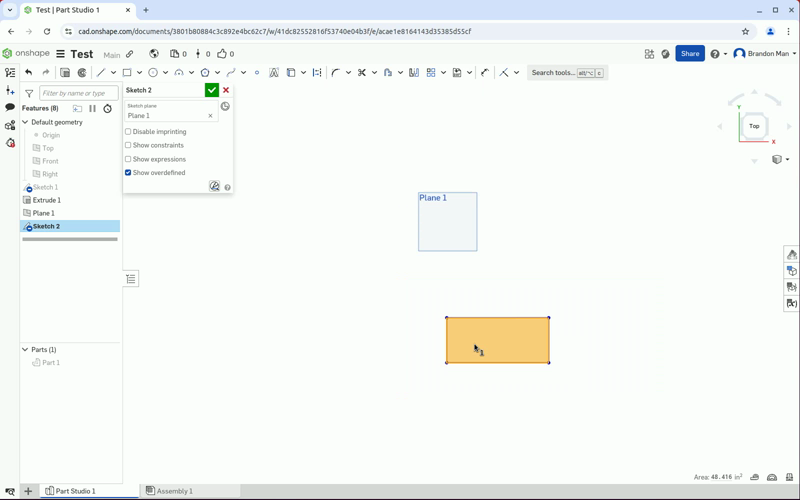
scroll(-6)
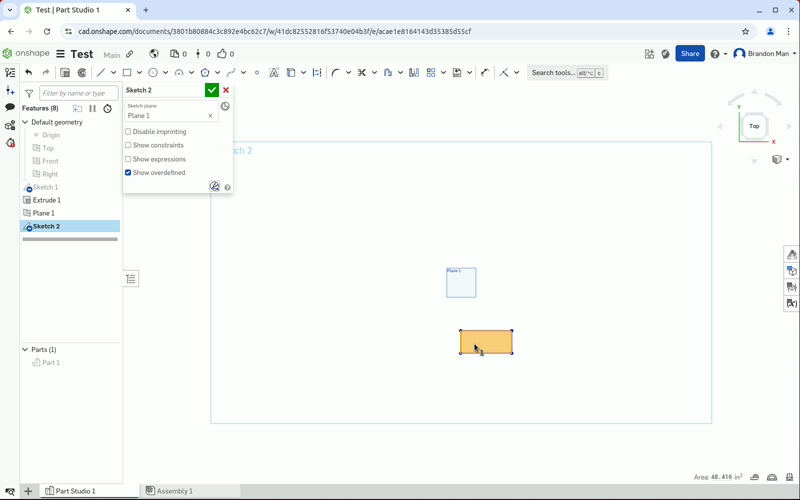
mouse_move(73, 352)
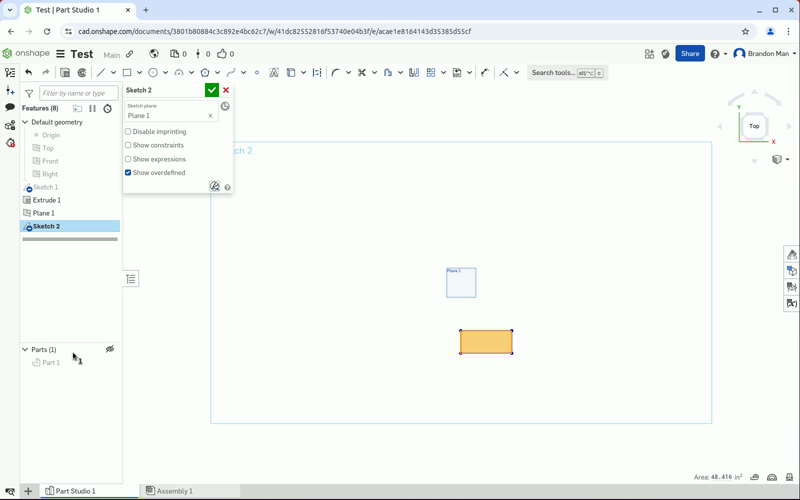
key(shift+y)
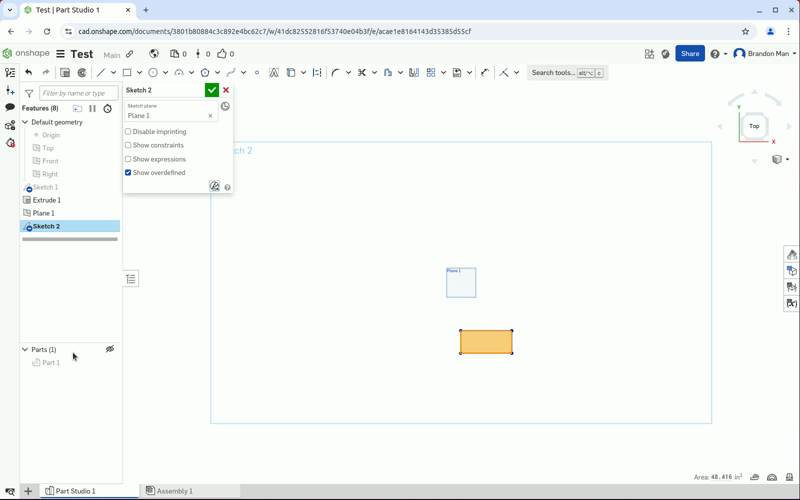
key(shift+e)
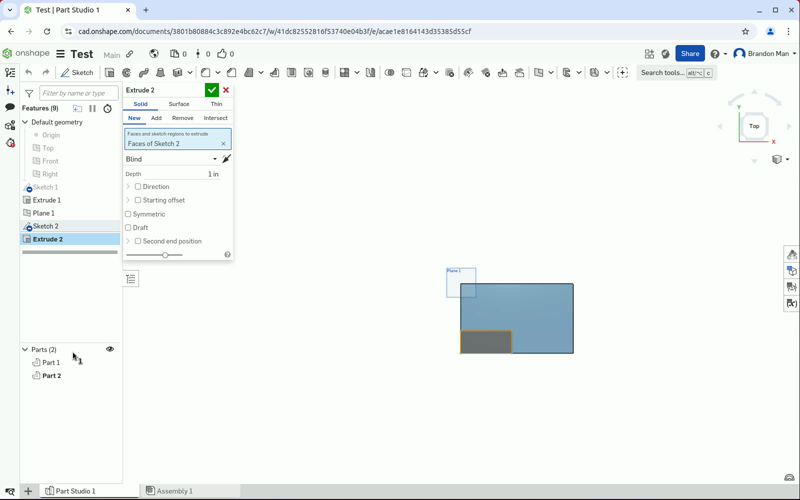
mouse_move(143, 106)
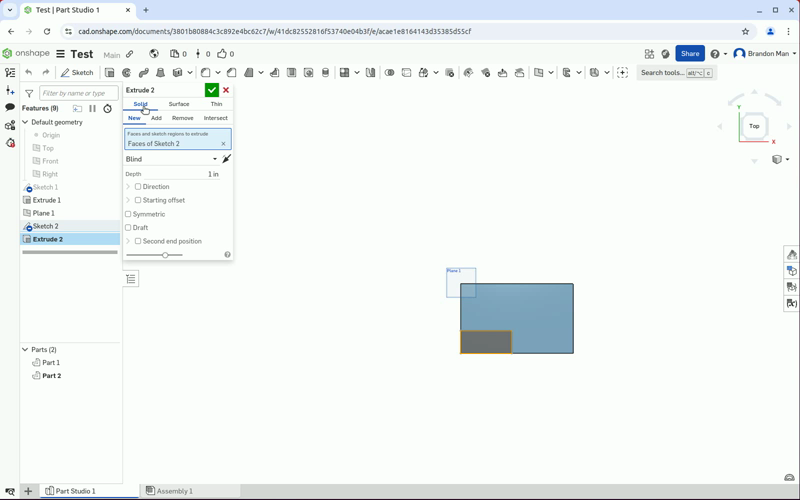
click(143, 106)
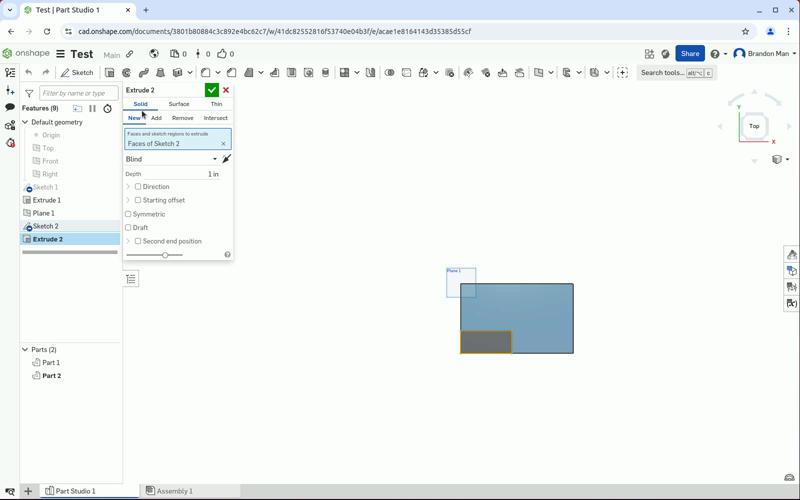
mouse_move(137, 120)
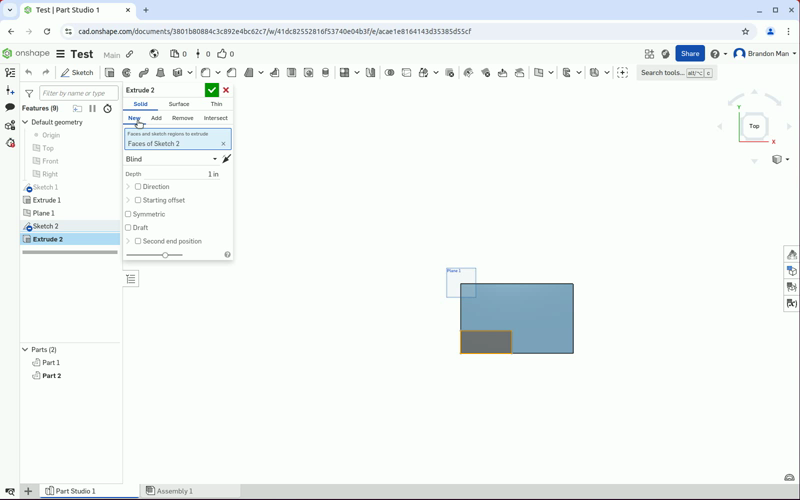
click(137, 120)
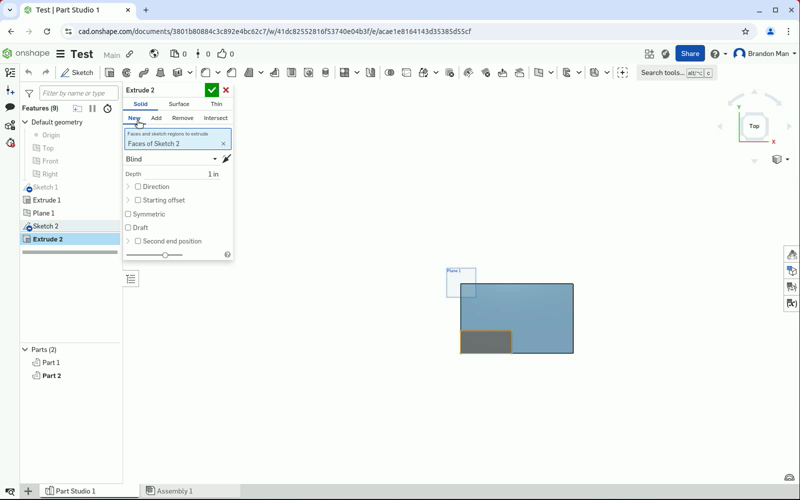
key(tab, 4)
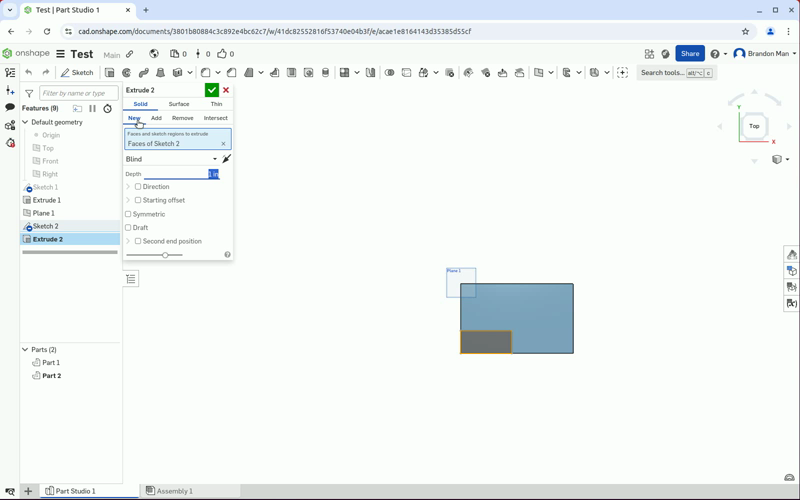
text(15.646)
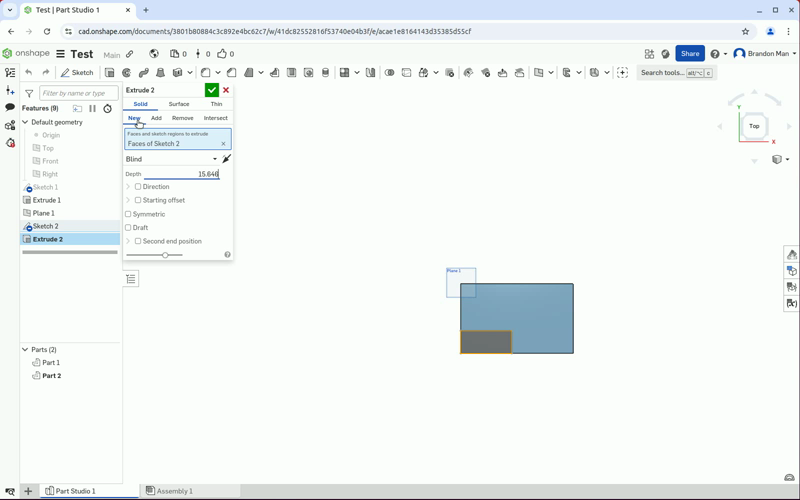
key(enter)
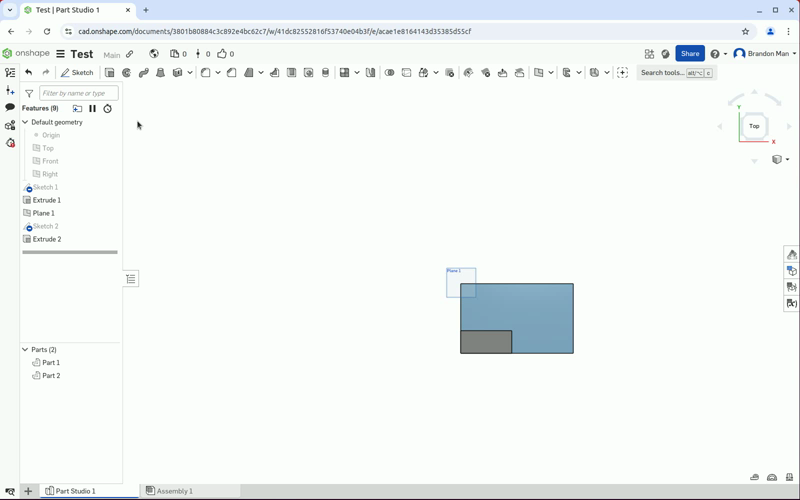
key(shift+h)
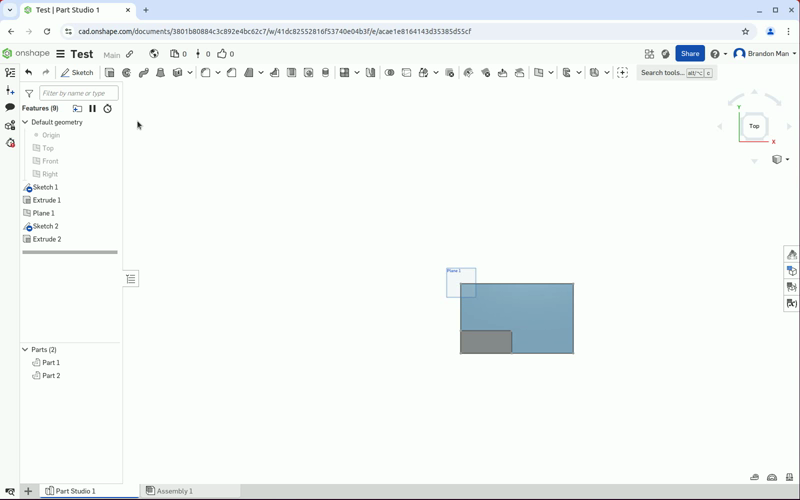
key(shift+h)
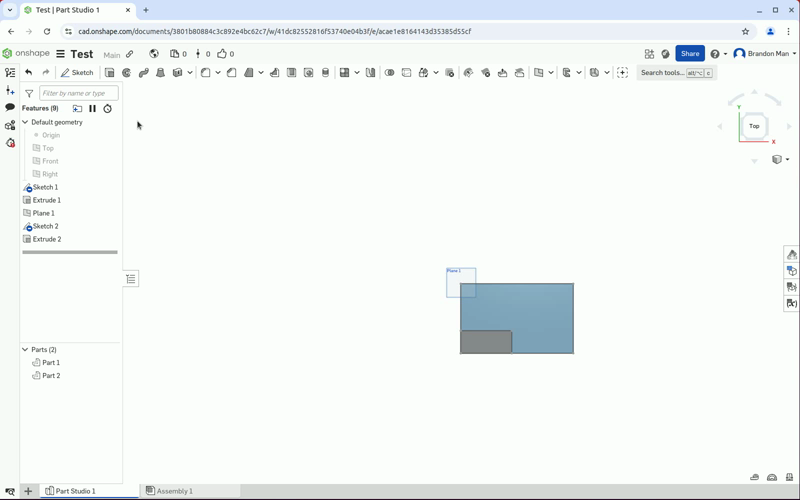
key(shift+7)
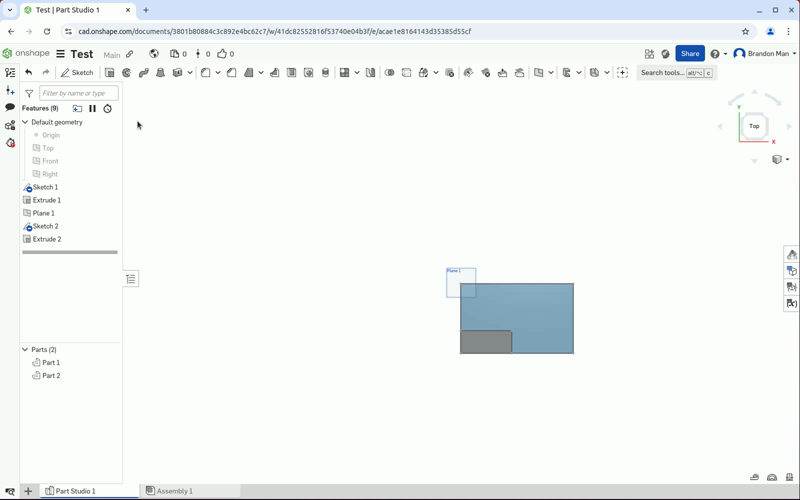
key(up, 3)
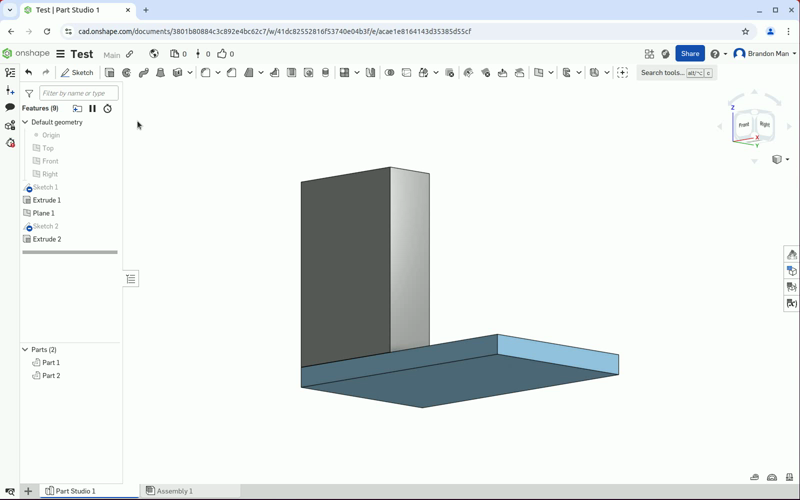
key(left, 3)
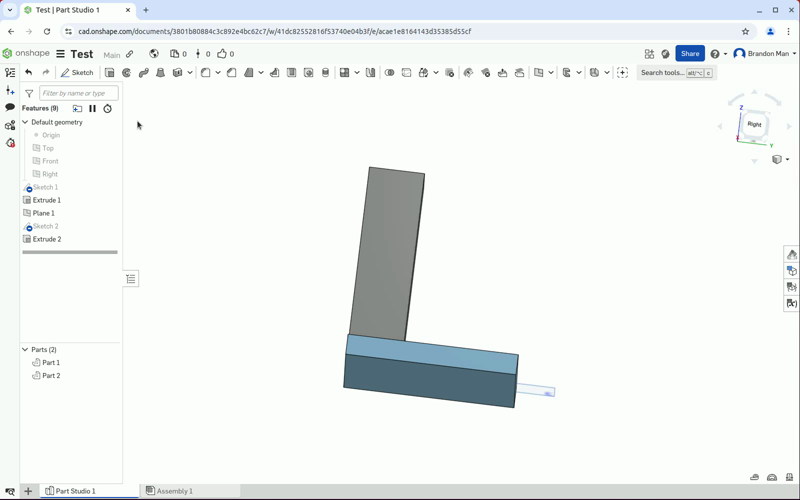
key(right, 3)
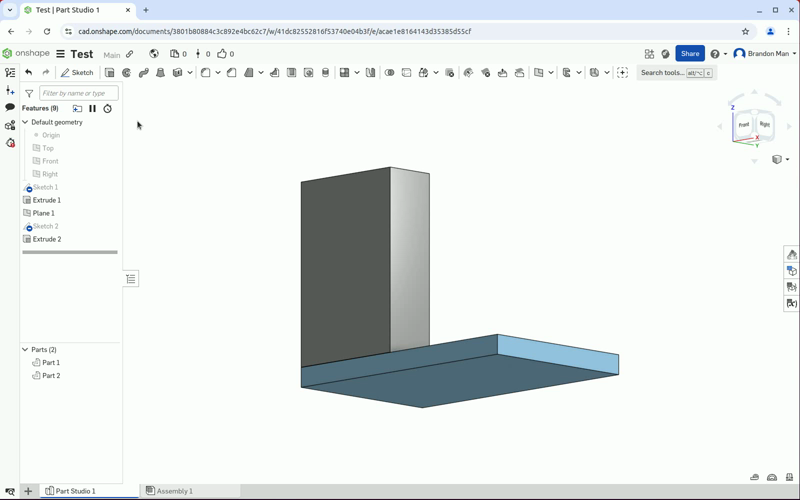
key(down, 3)
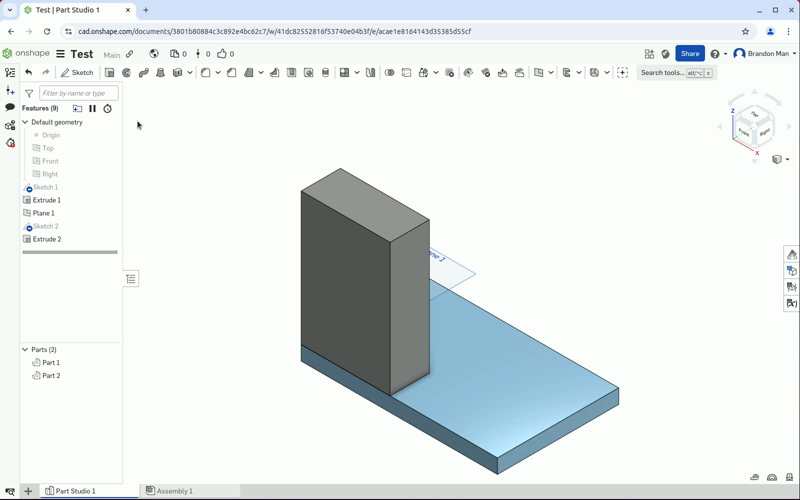
mouse_move(73, 189)
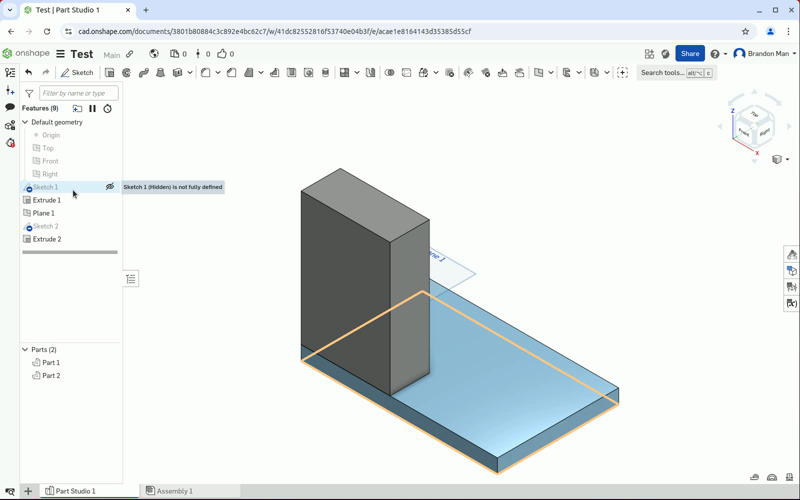
click(73, 189)